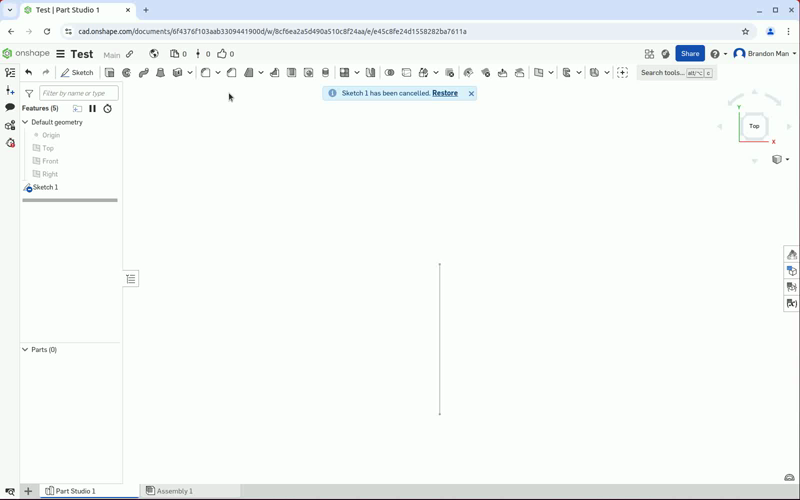
key(shift+h)
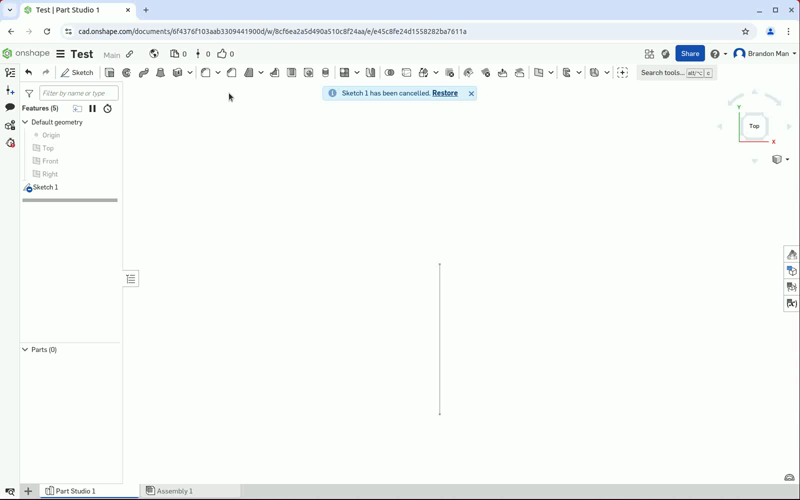
key(shift+s)
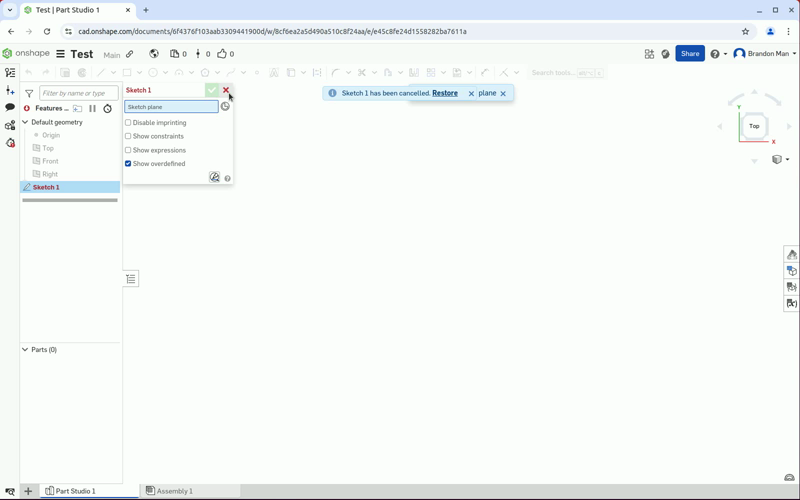
mouse_move(73, 150)
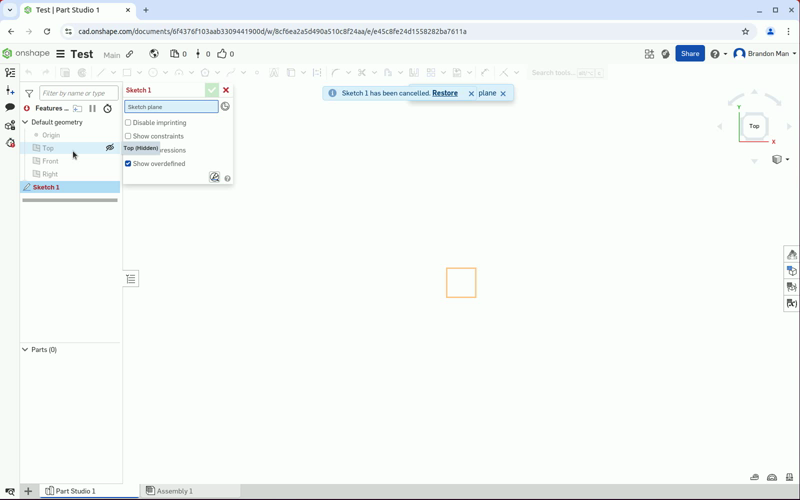
click(73, 150)
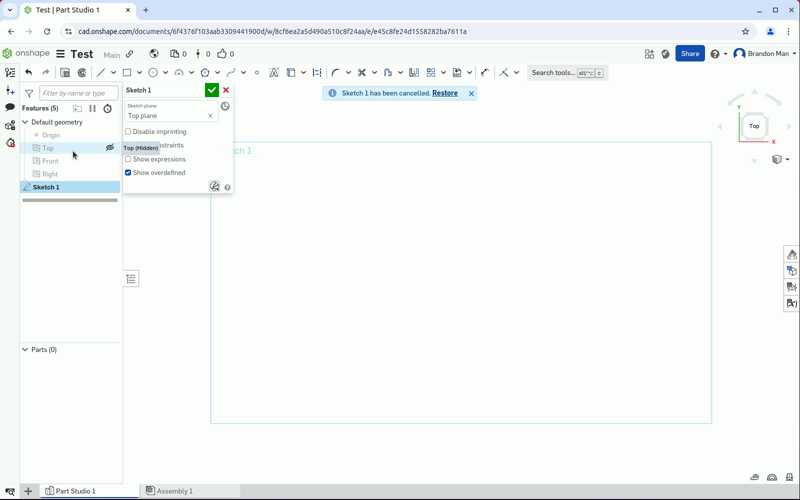
mouse_move(73, 352)
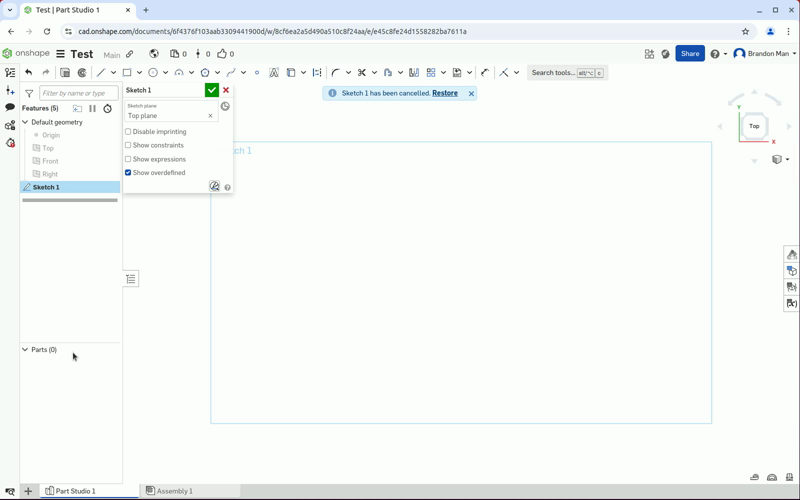
key(y)
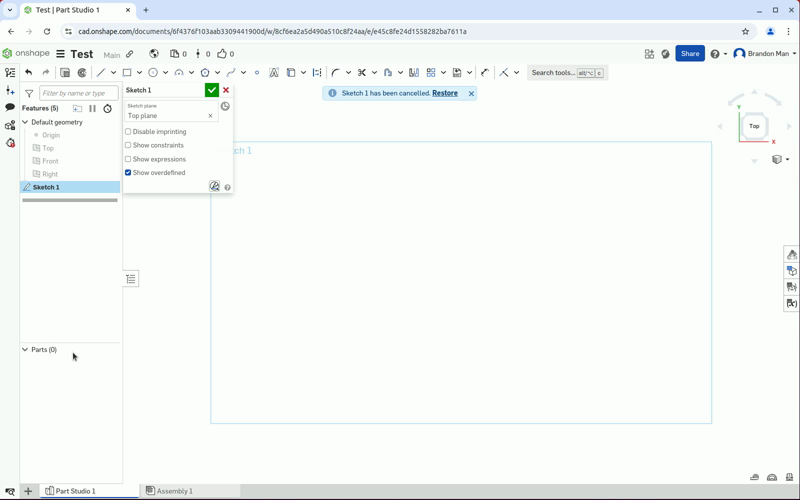
key(l)
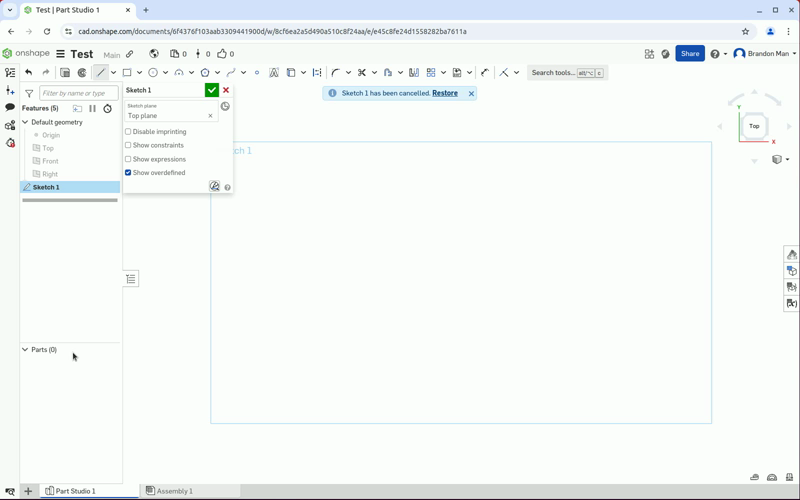
key_down(shift)
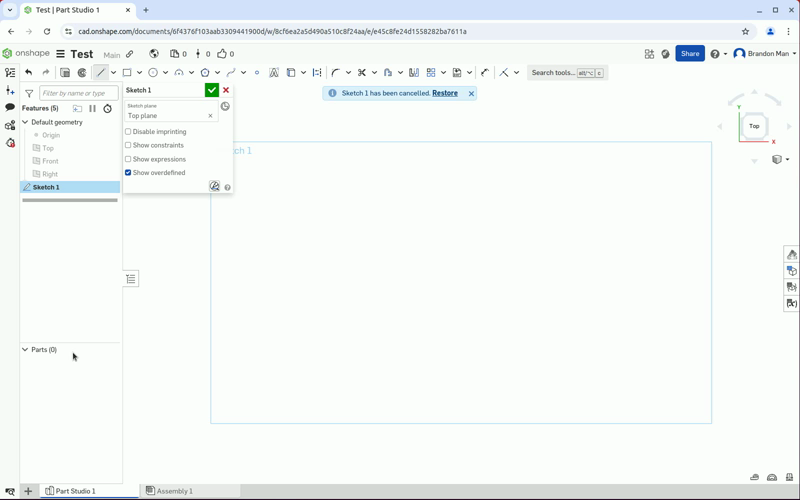
mouse_move(460, 282)
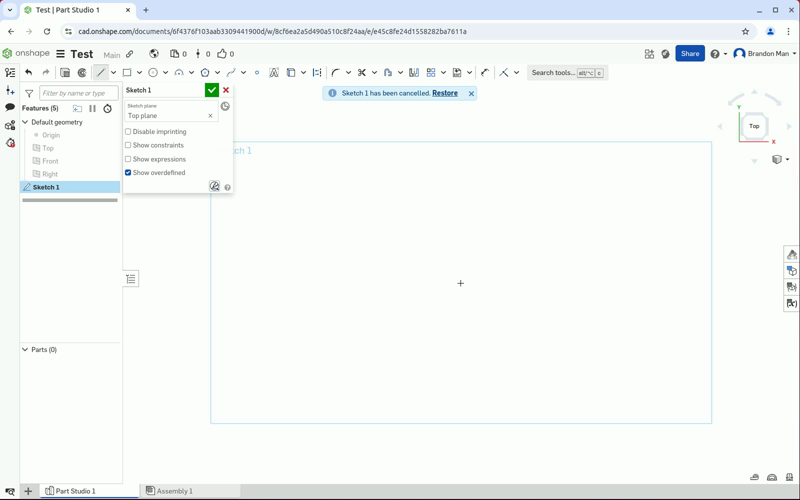
click(460, 282)
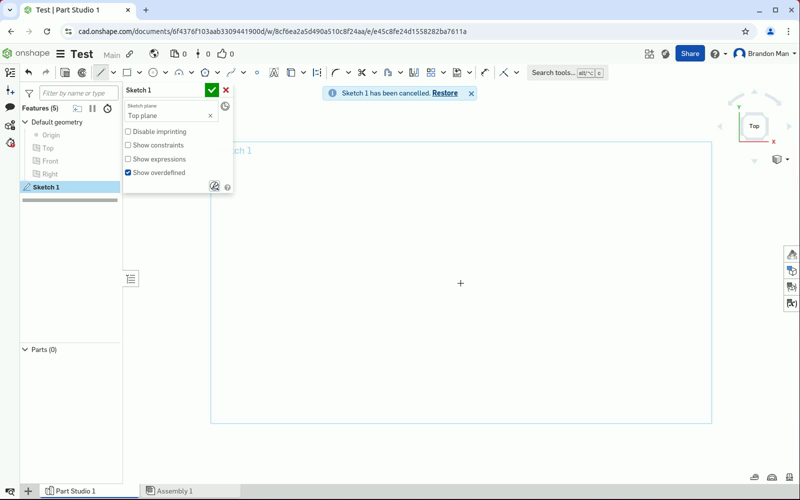
key_up(shift)
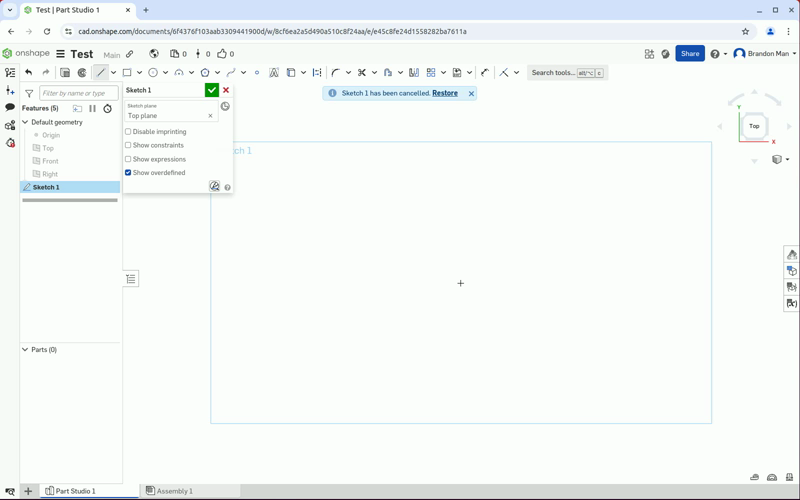
key_down(shift)
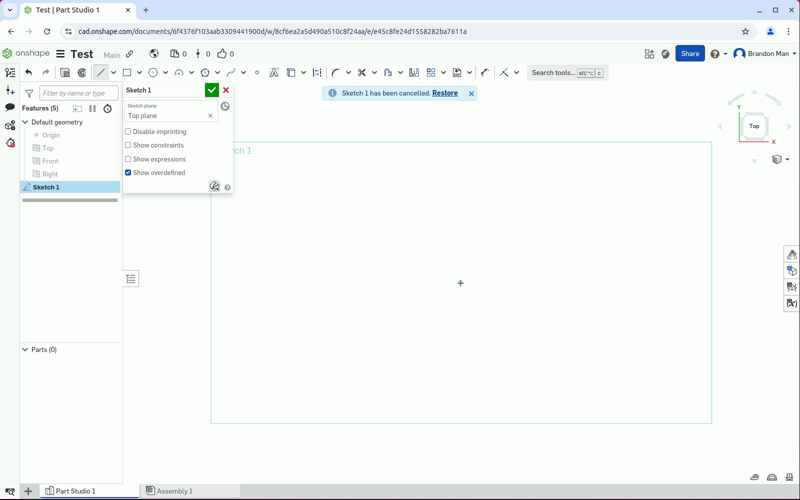
mouse_move(573, 282)
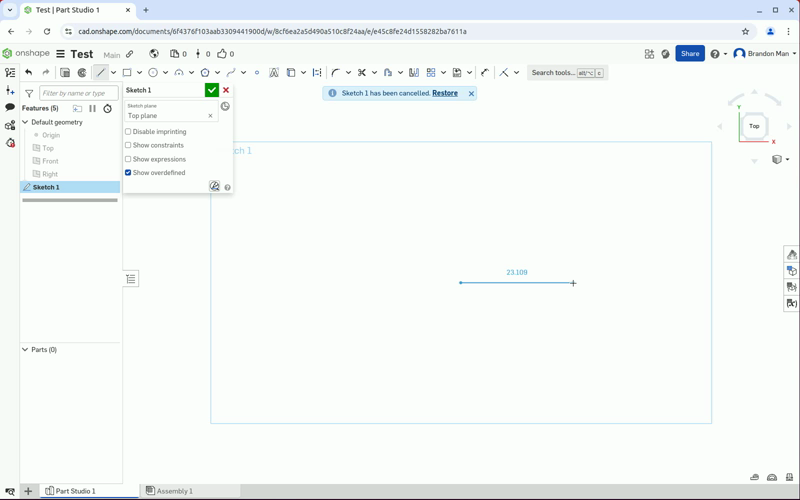
click(573, 282)
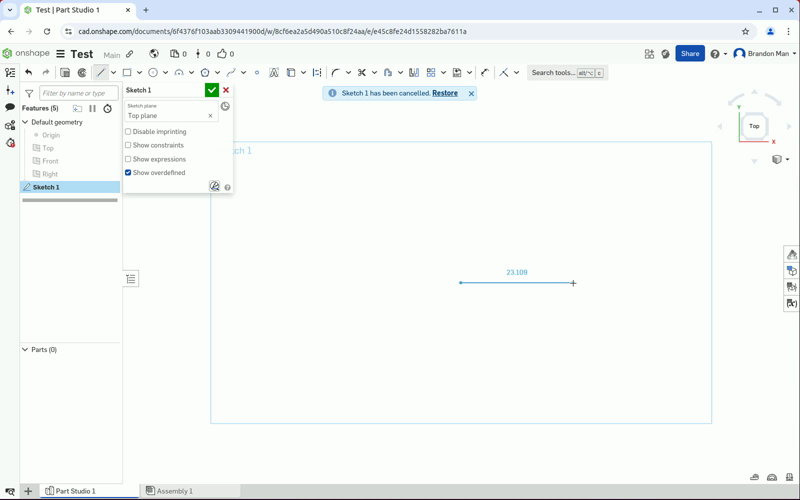
key_up(shift)
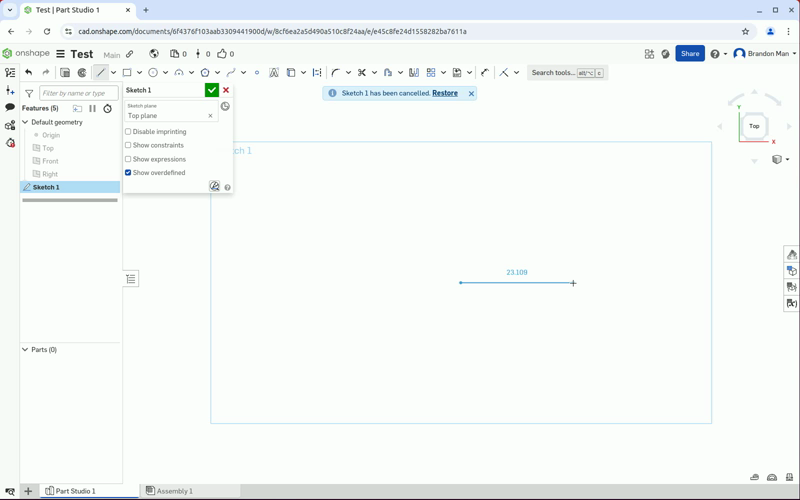
key_down(shift)
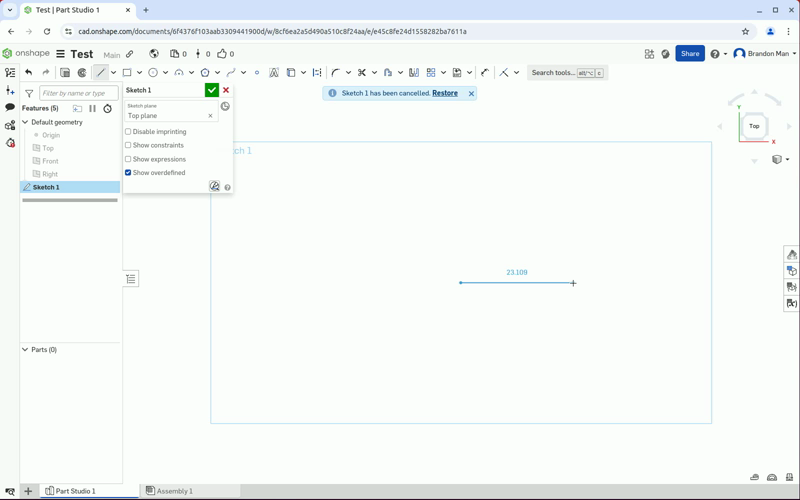
mouse_move(573, 184)
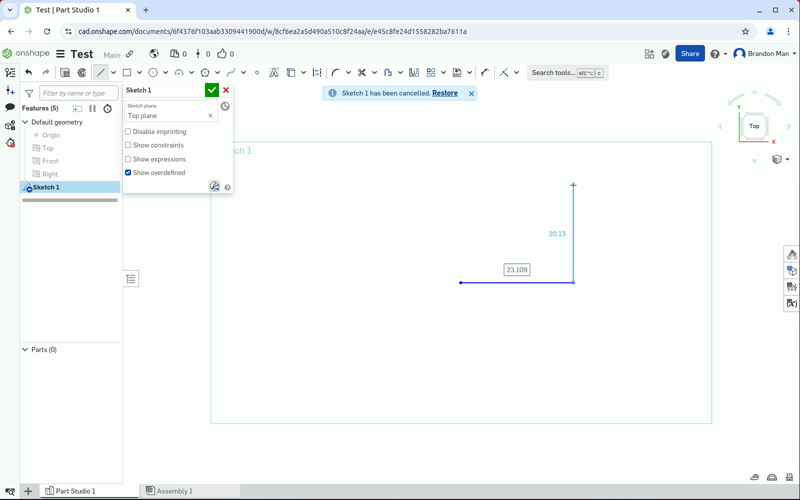
click(573, 184)
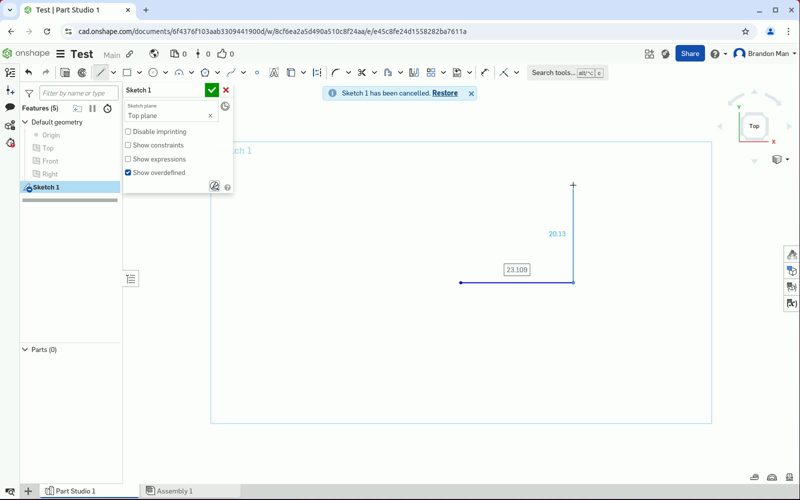
key_up(shift)
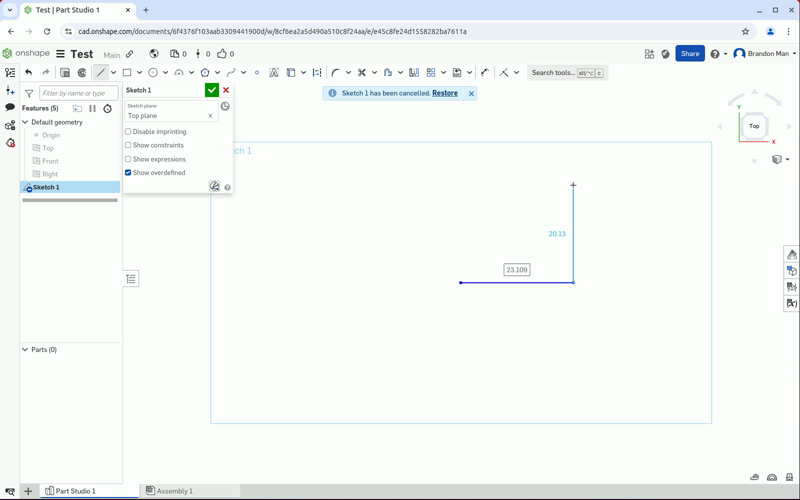
key_down(shift)
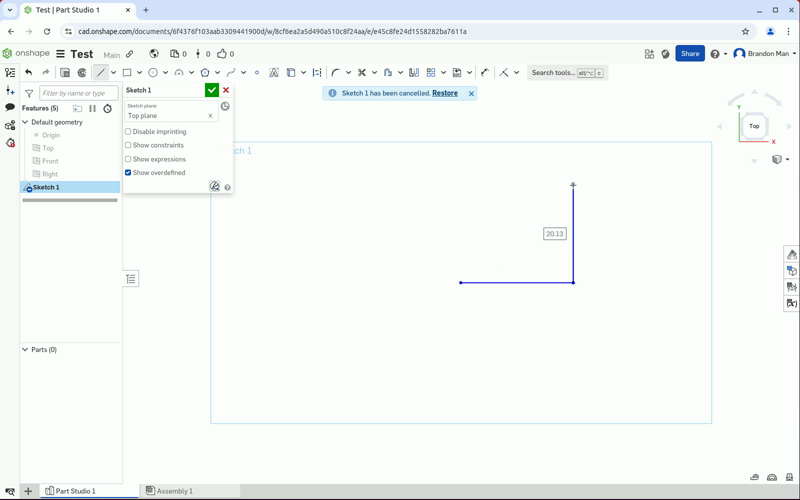
mouse_move(460, 184)
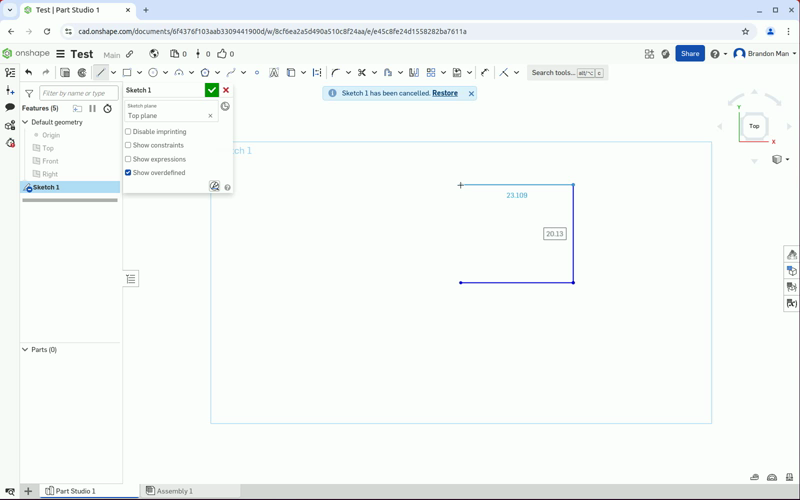
click(460, 184)
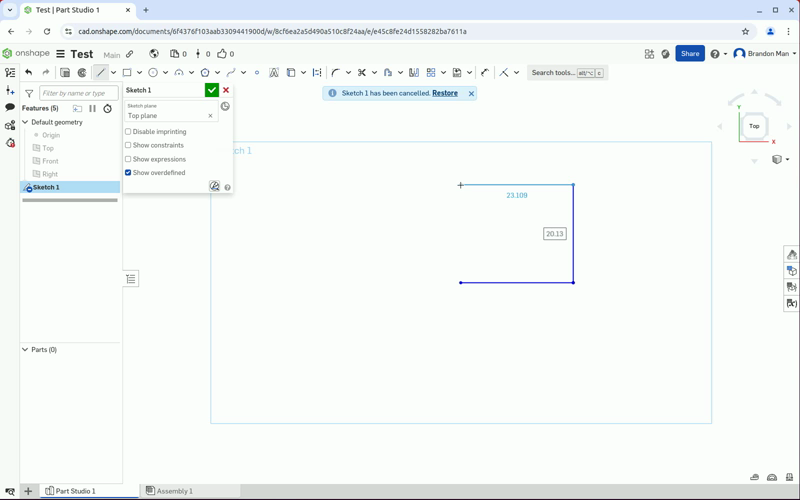
key_up(shift)
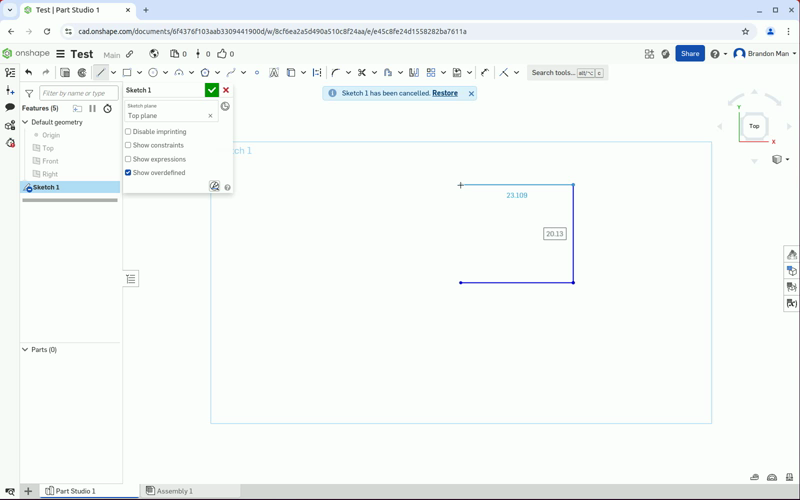
key_down(shift)
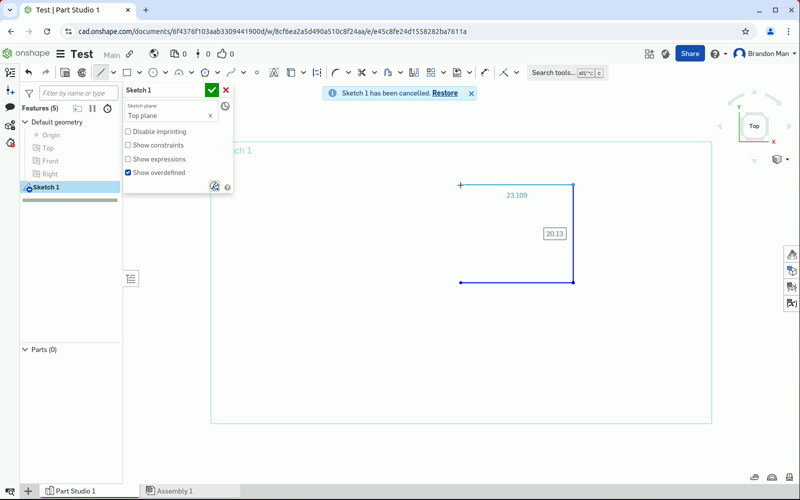
mouse_move(460, 282)
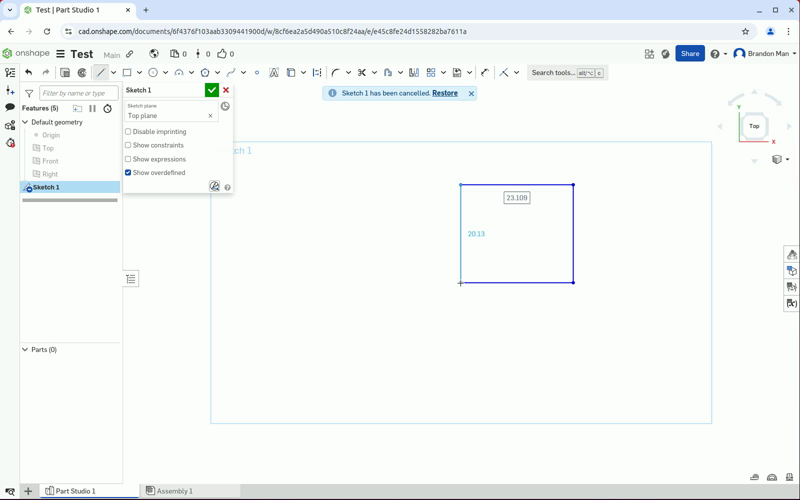
key_up(shift)
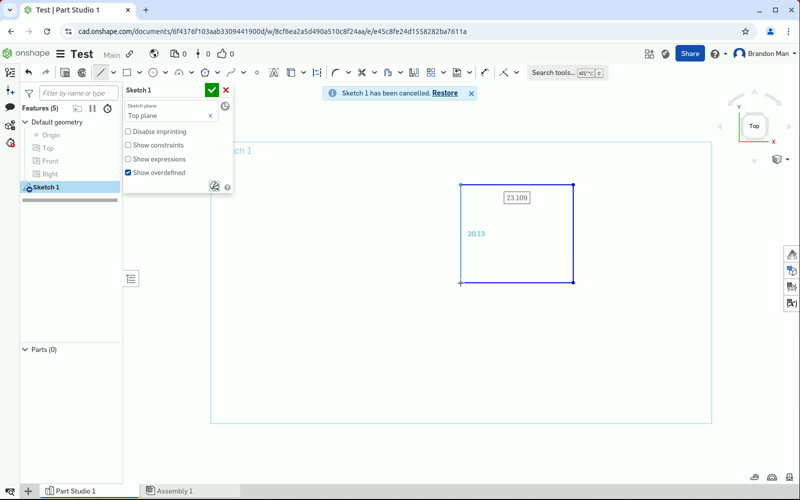
click(460, 282)
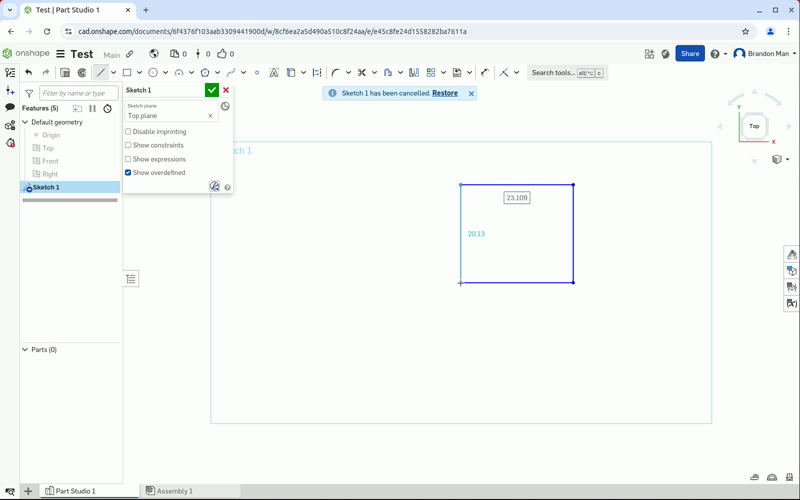
key(esc)
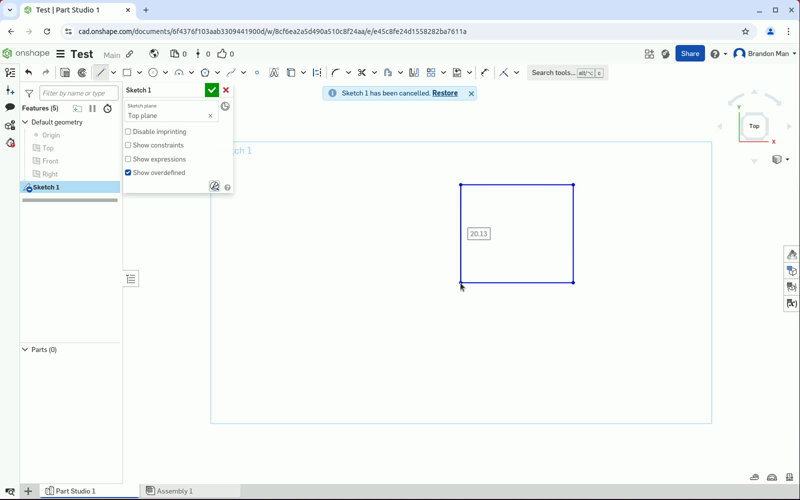
mouse_move(544, 267)
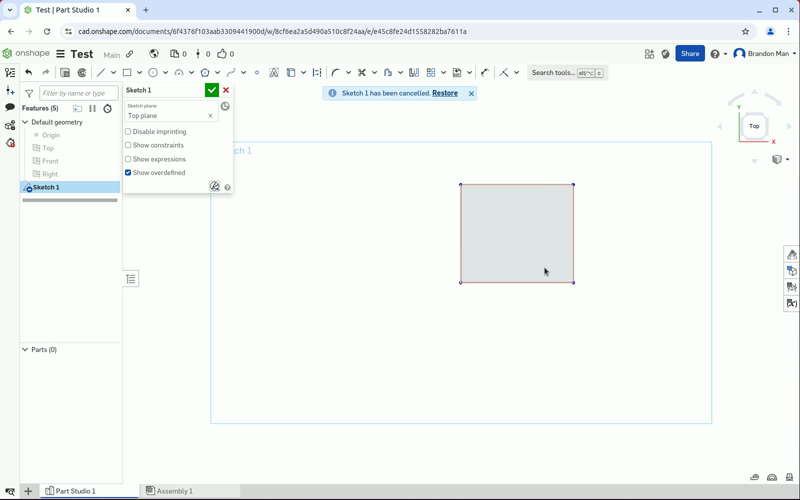
click(544, 267)
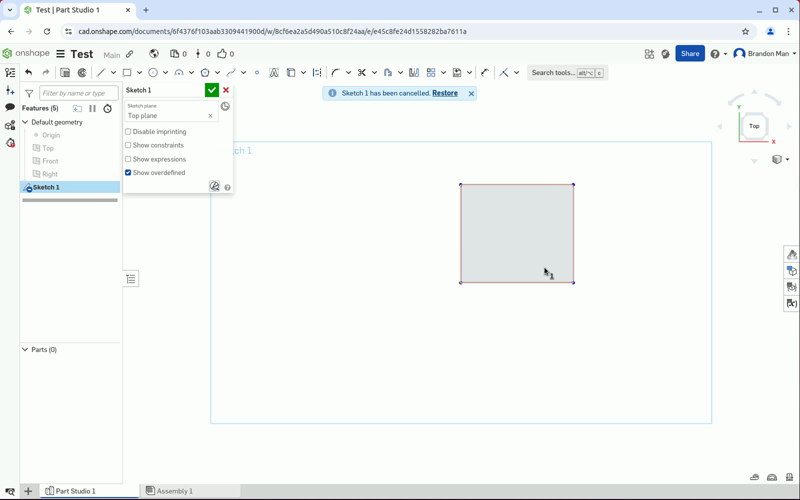
mouse_move(73, 352)
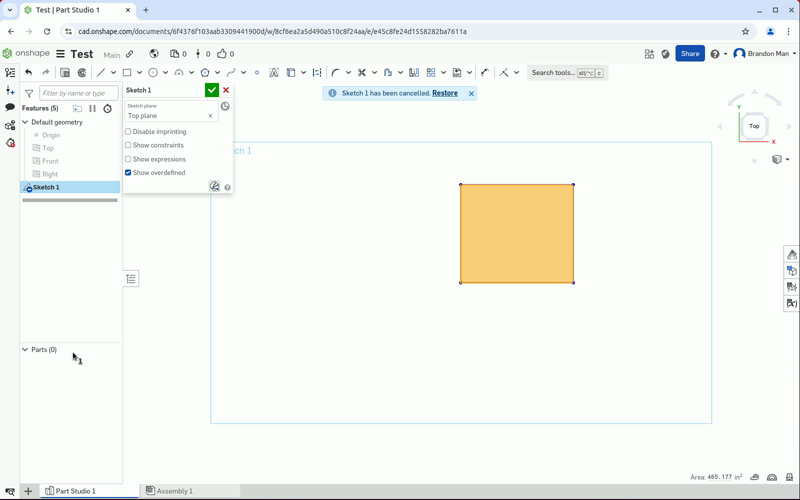
key(shift+y)
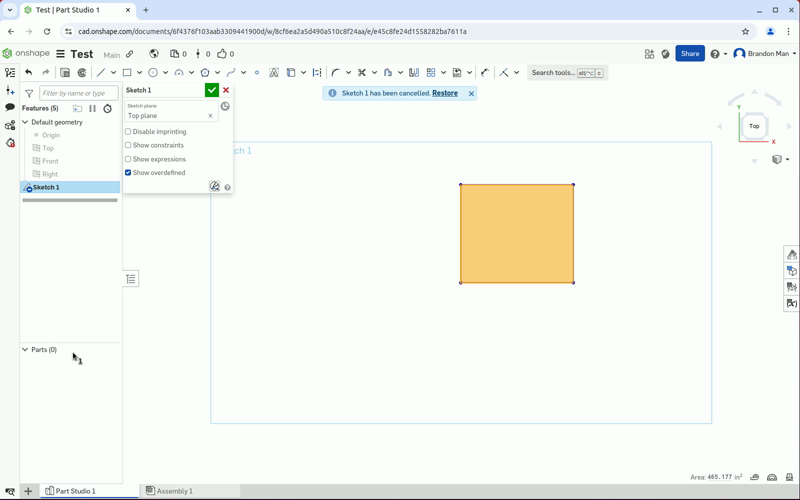
key(shift+e)
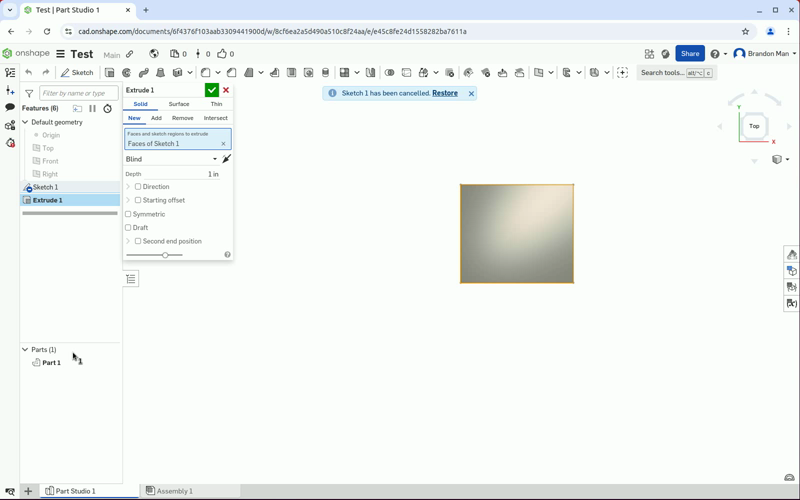
mouse_move(143, 106)
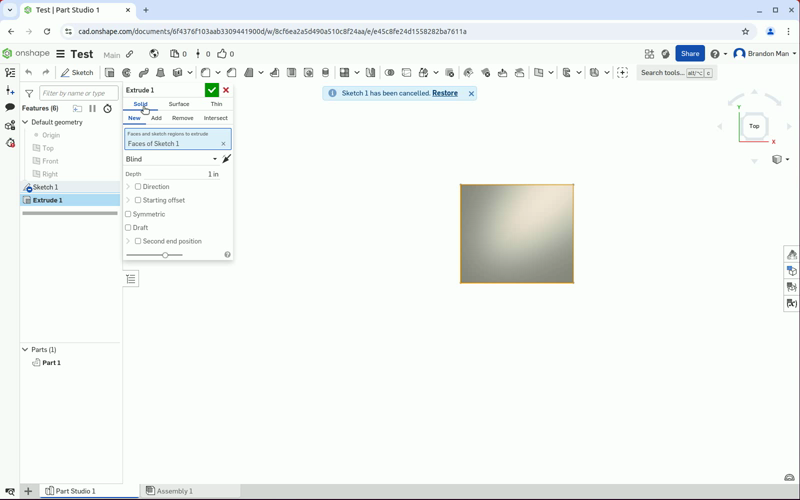
click(143, 106)
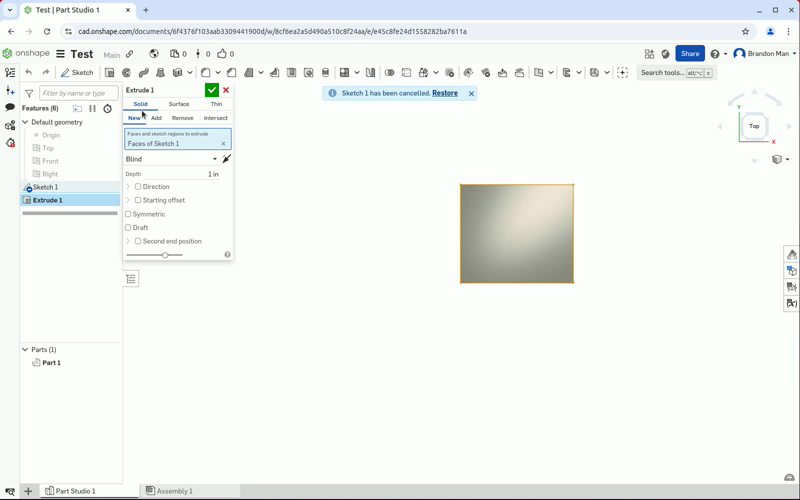
mouse_move(137, 120)
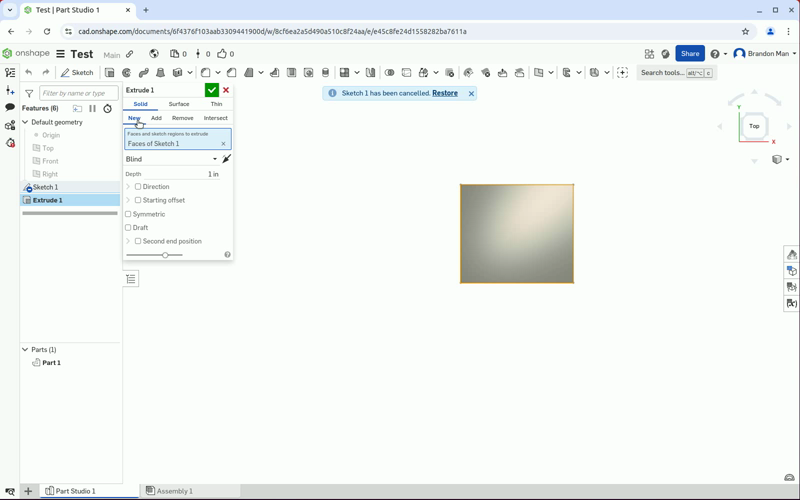
click(137, 120)
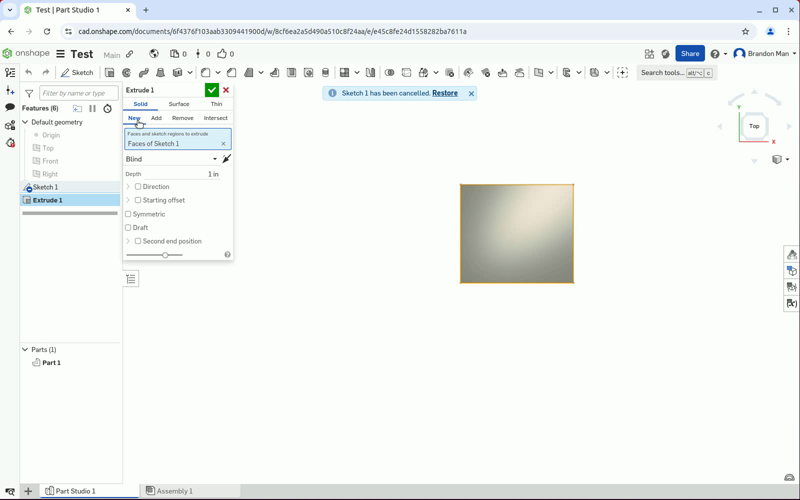
key(tab, 4)
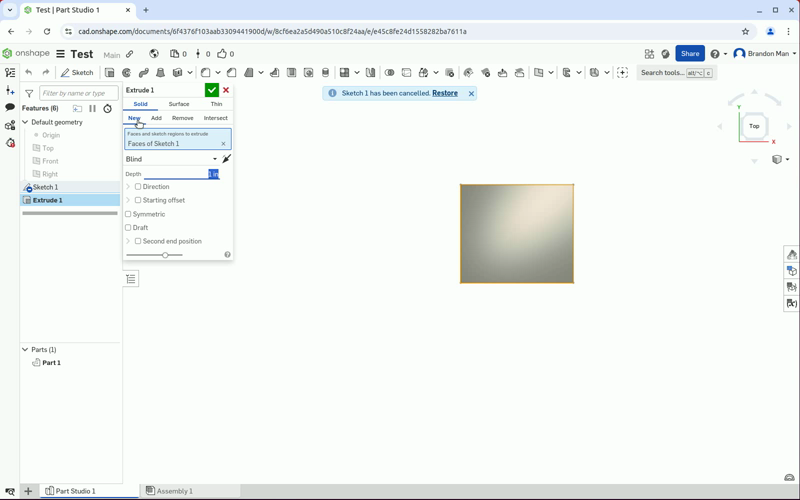
text(15.165)
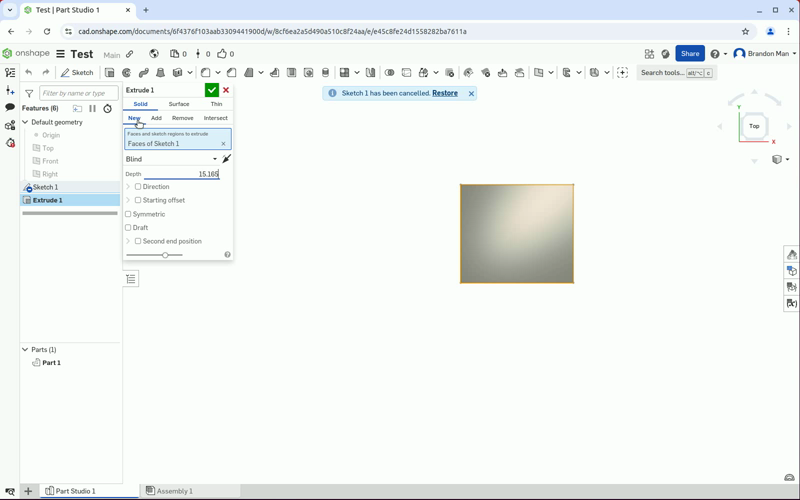
key(enter)
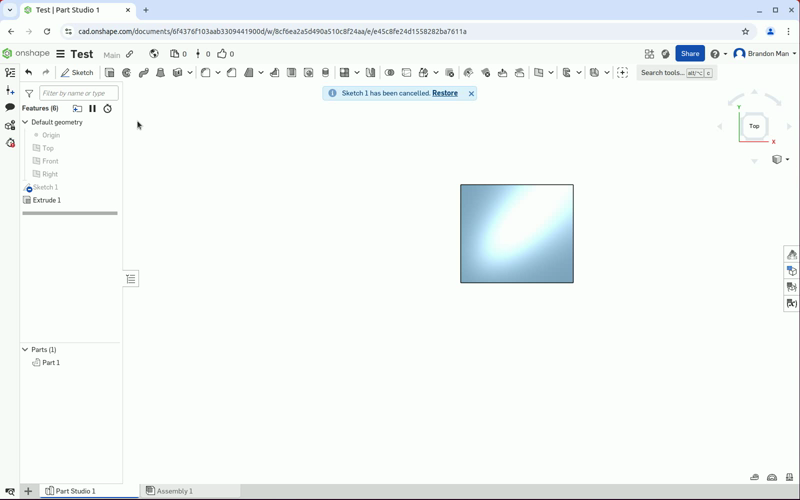
key(shift+h)
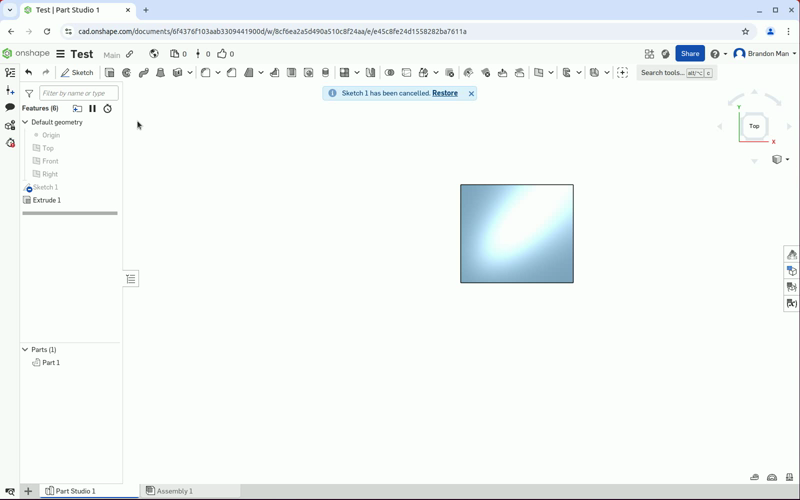
key(shift+h)
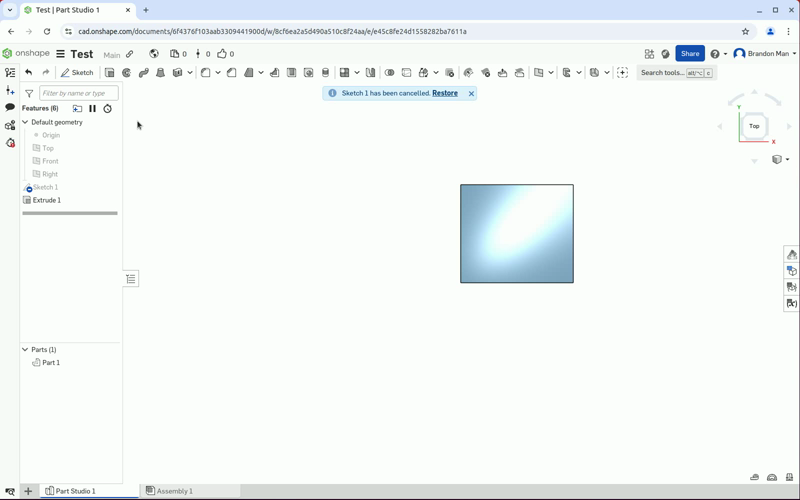
mouse_move(73, 189)
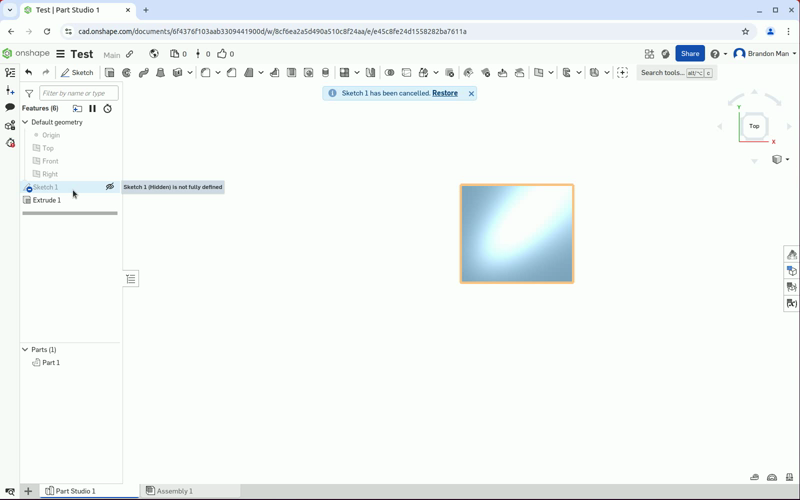
click(73, 189)
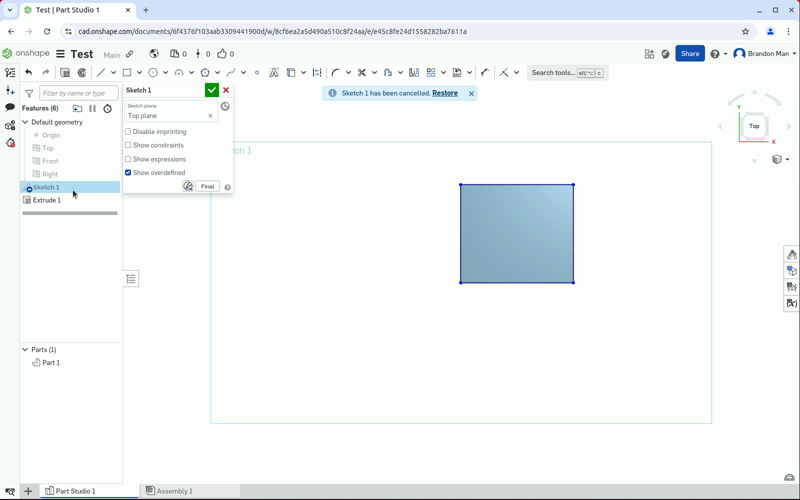
mouse_move(229, 92)
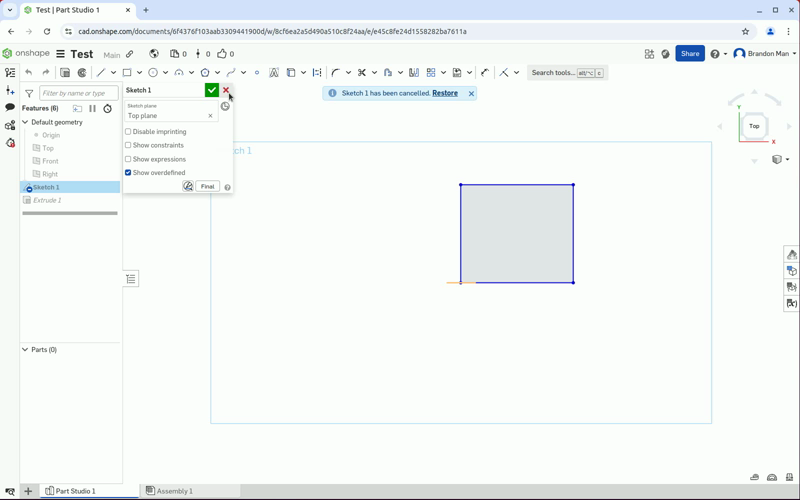
click(229, 92)
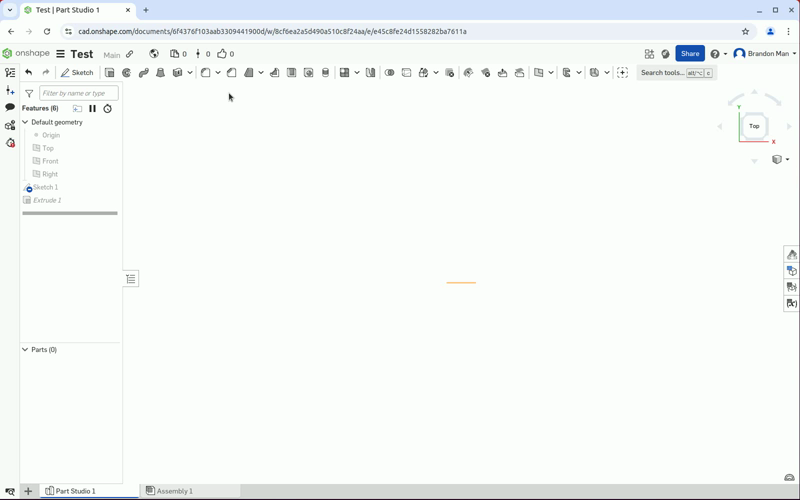
mouse_move(73, 352)
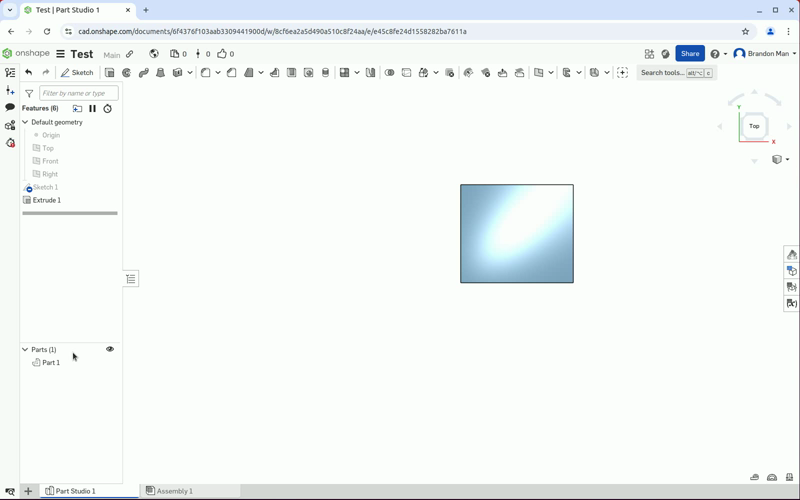
key(y)
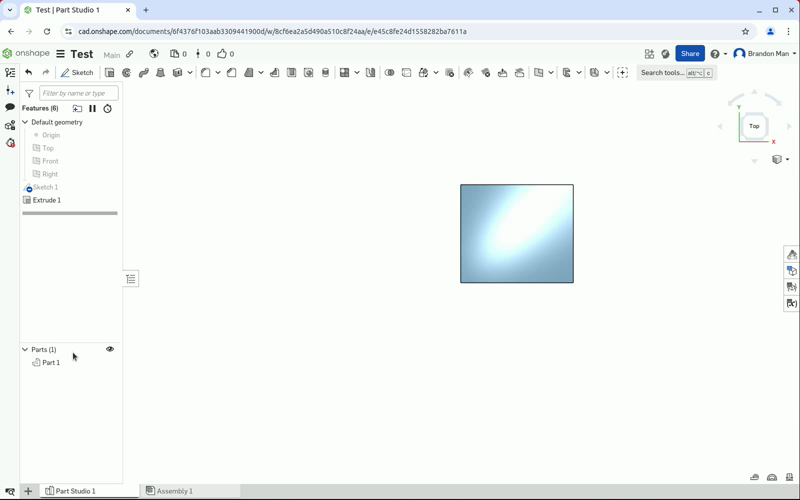
key(shift+p)
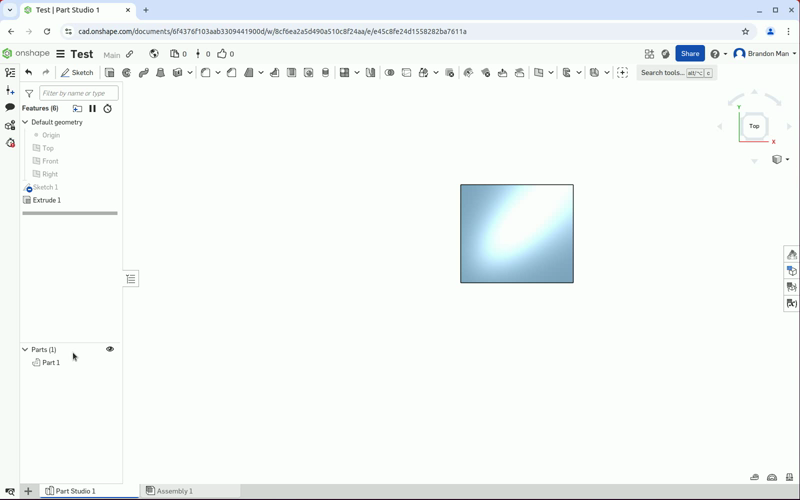
key(space)
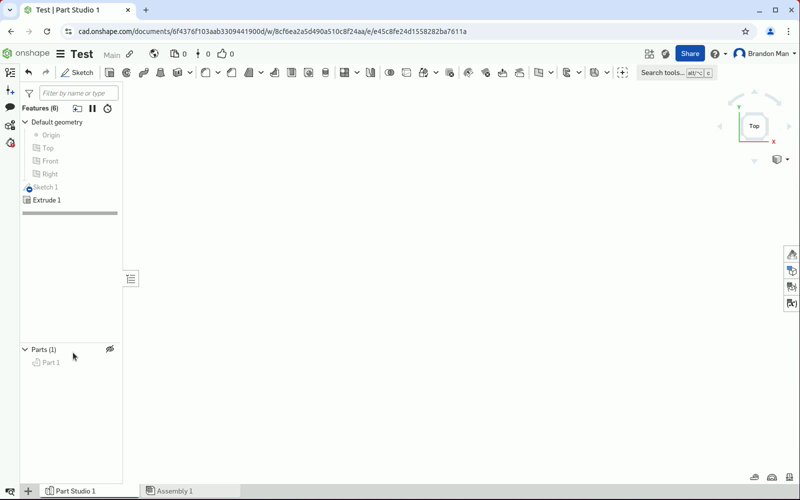
key_down(shift)
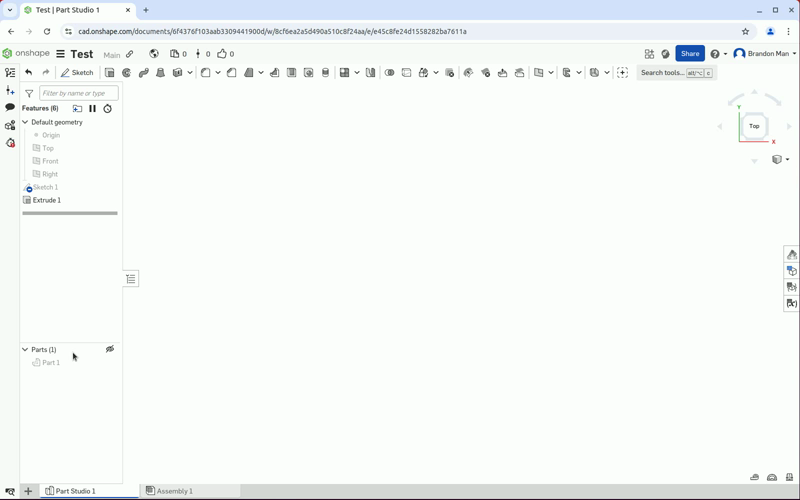
key(up)
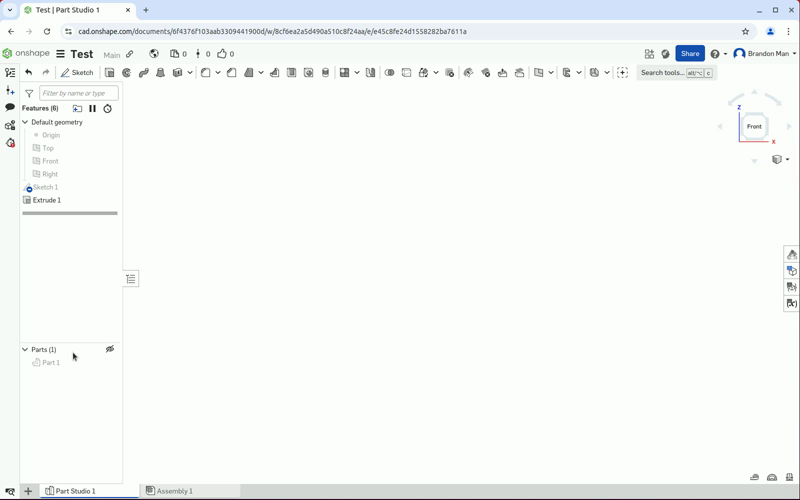
key_up(shift)
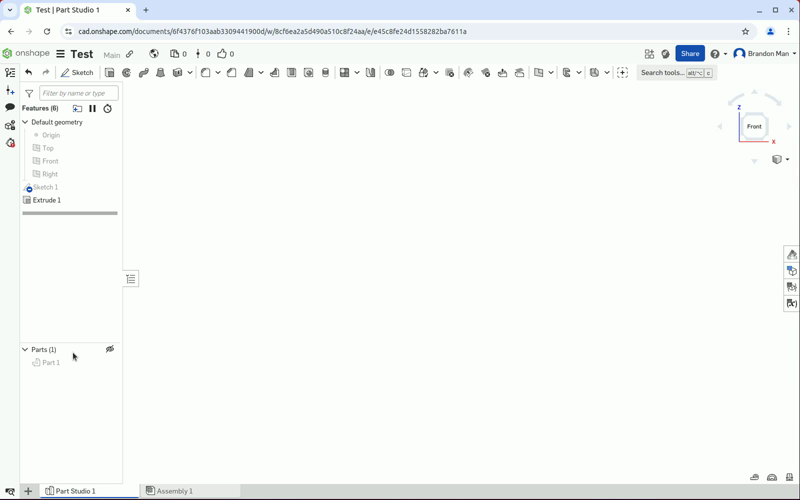
mouse_move(73, 352)
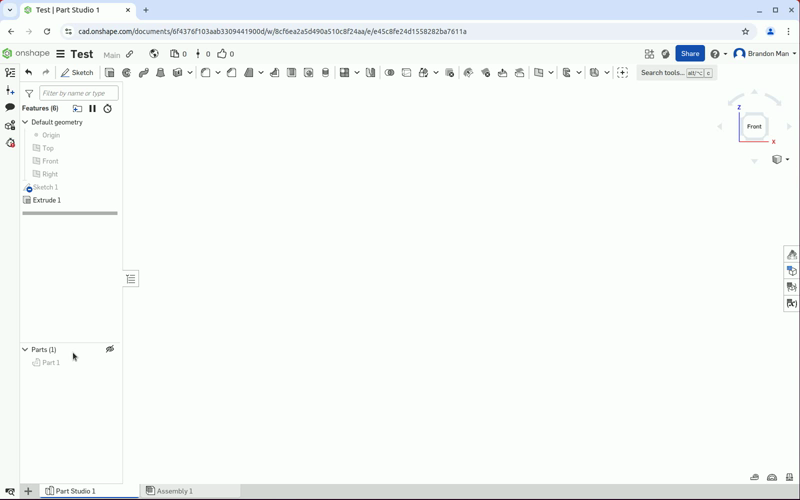
key(shift+y)
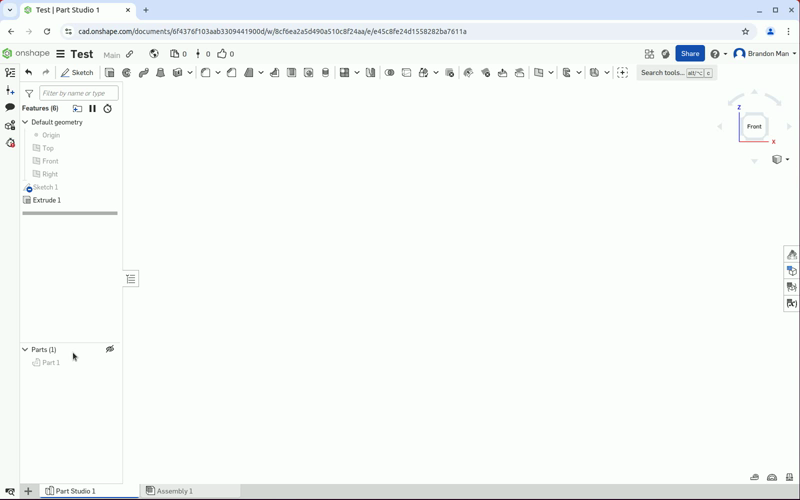
key(shift+s)
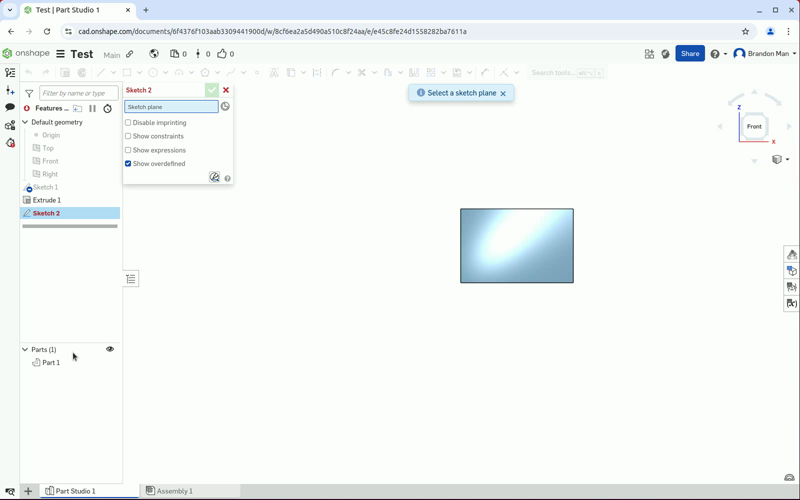
mouse_move(73, 163)
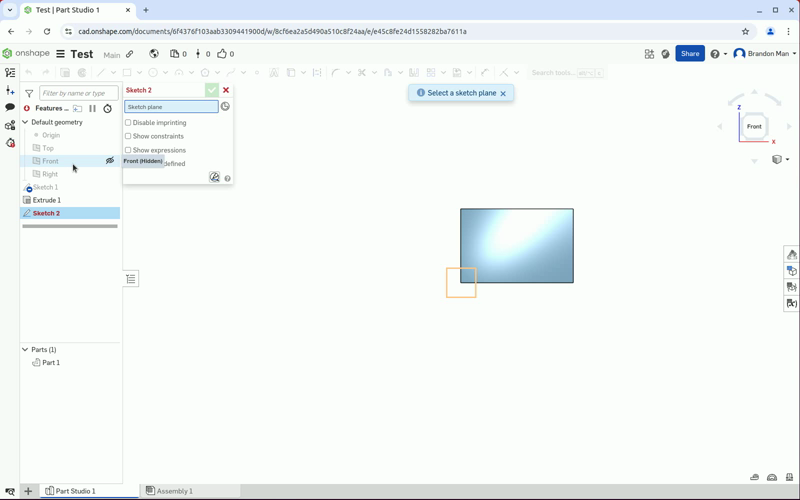
click(73, 163)
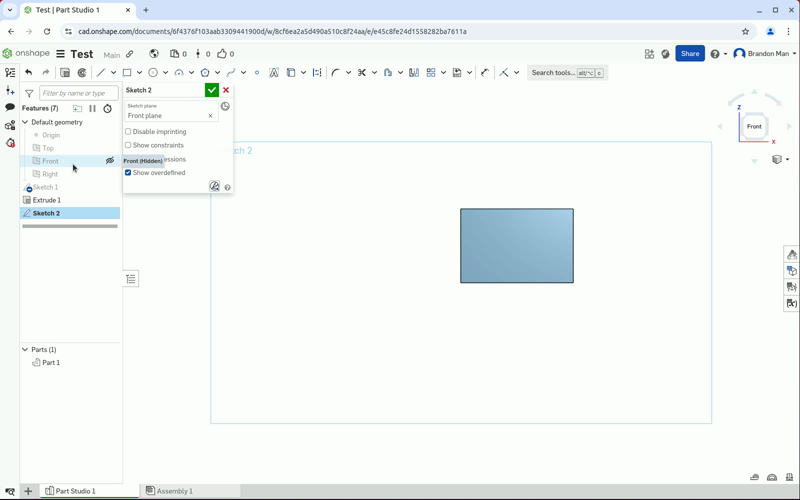
mouse_move(73, 352)
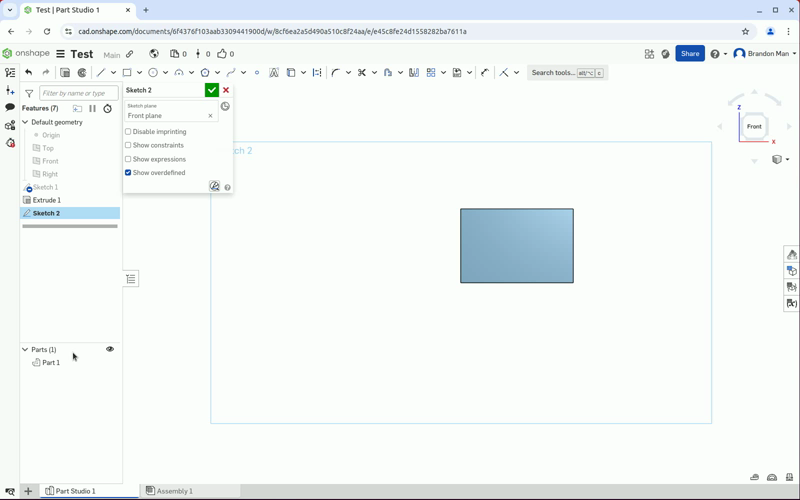
key(y)
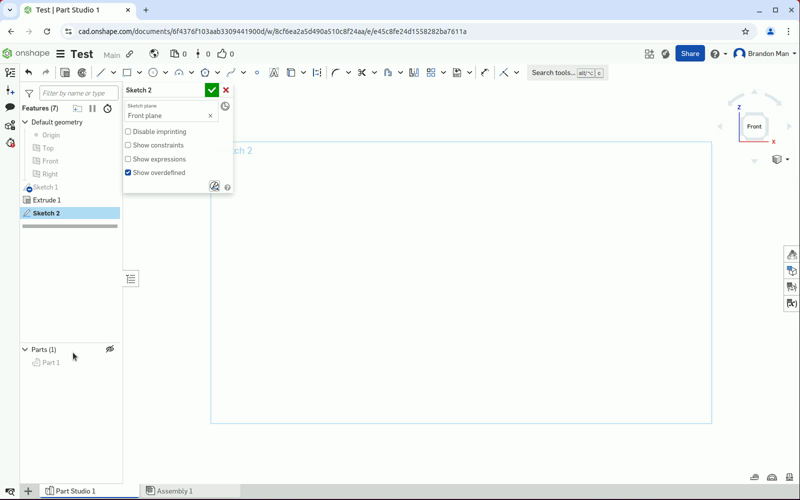
key(l)
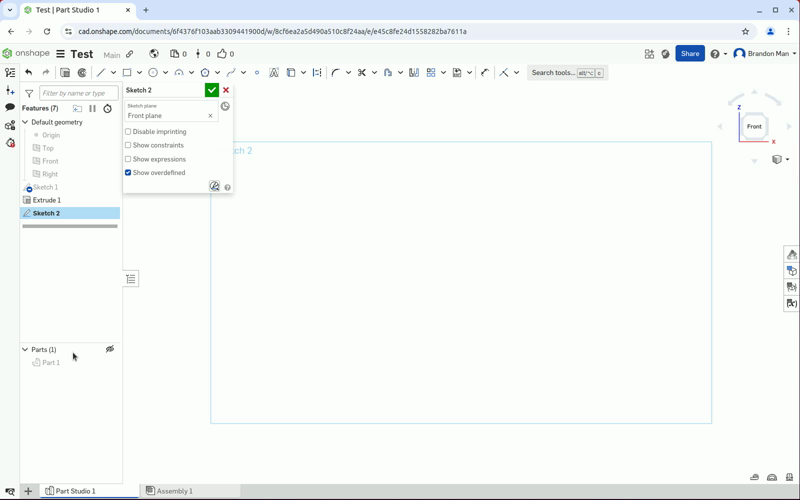
key_down(shift)
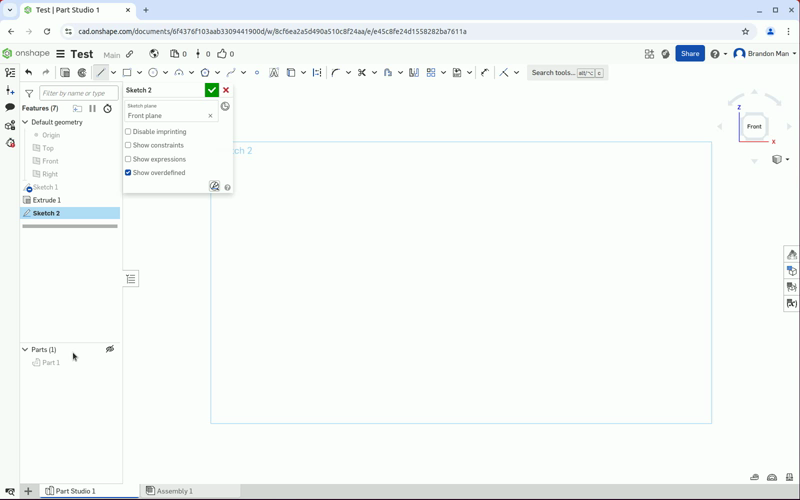
mouse_move(461, 281)
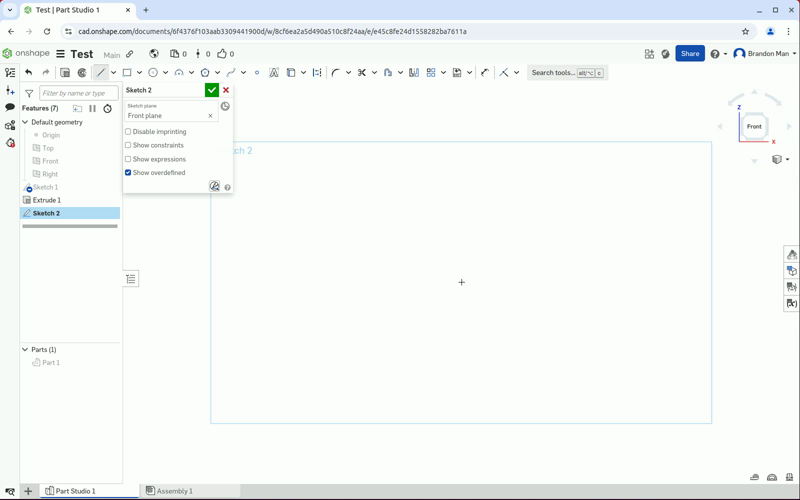
click(461, 281)
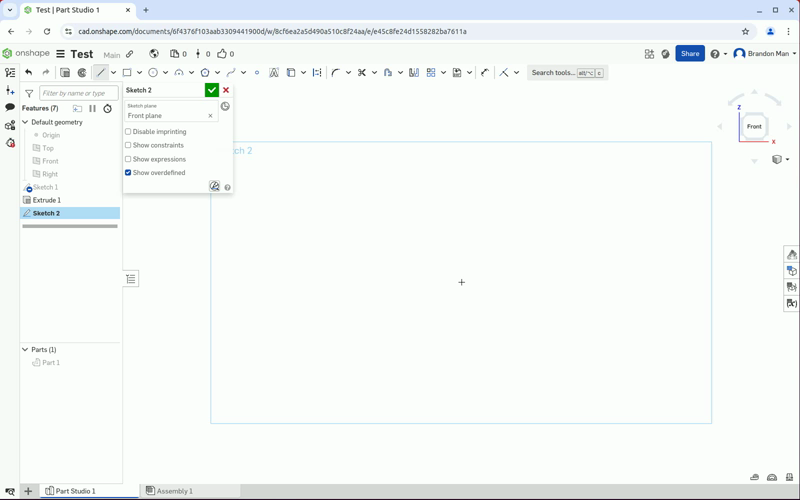
key_up(shift)
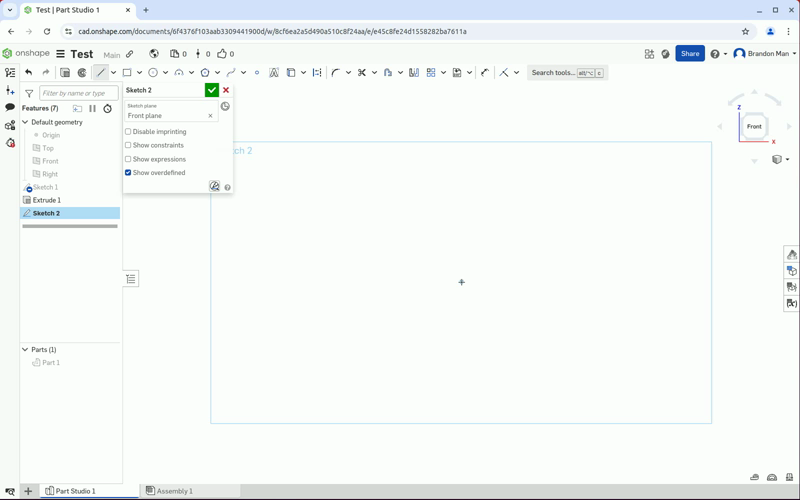
key_down(shift)
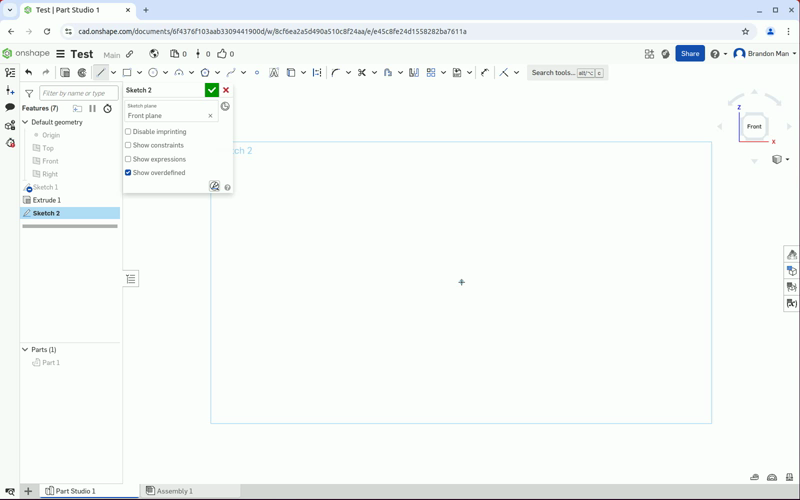
mouse_move(570, 281)
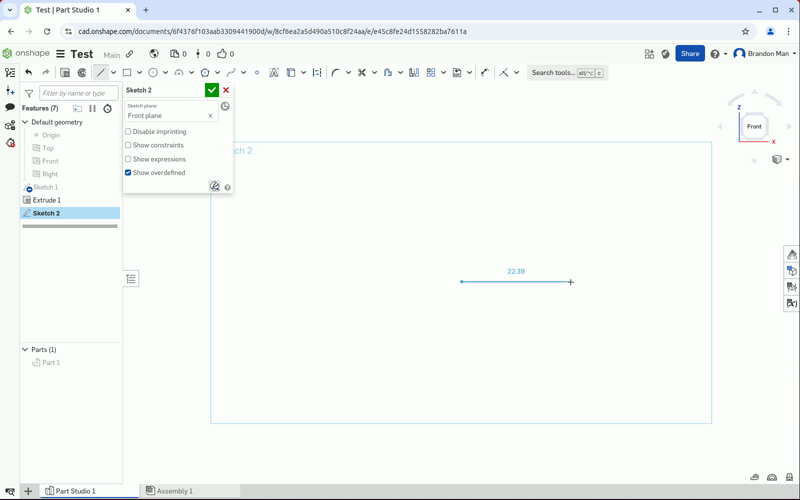
click(570, 281)
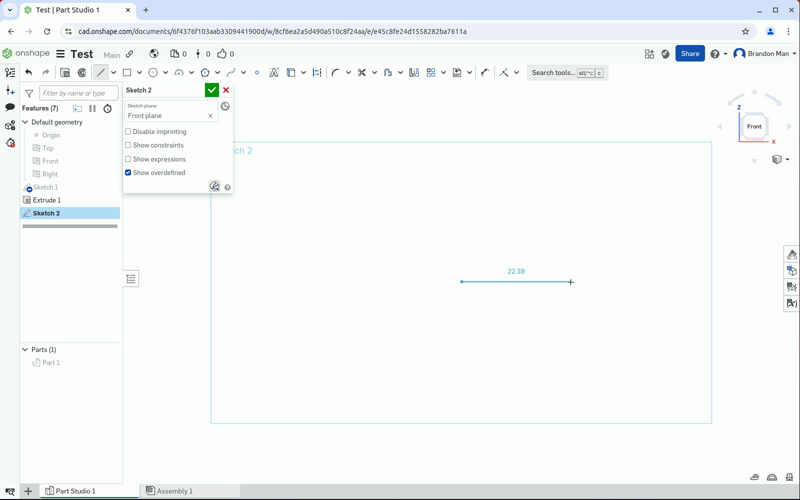
key_up(shift)
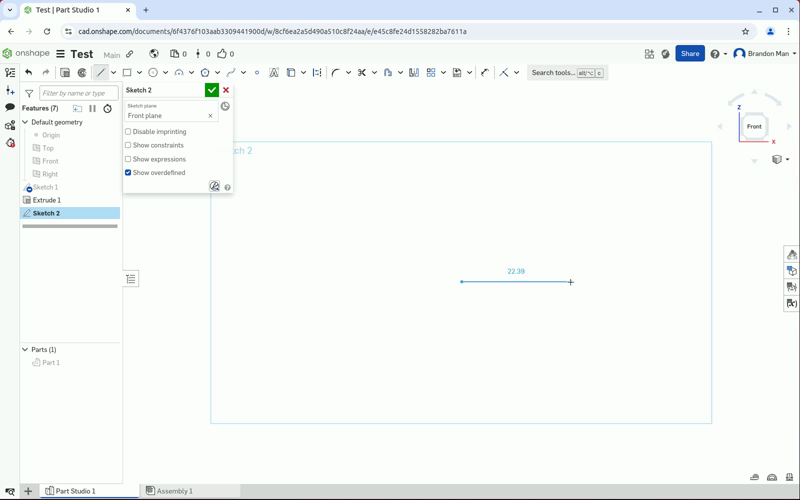
key_down(shift)
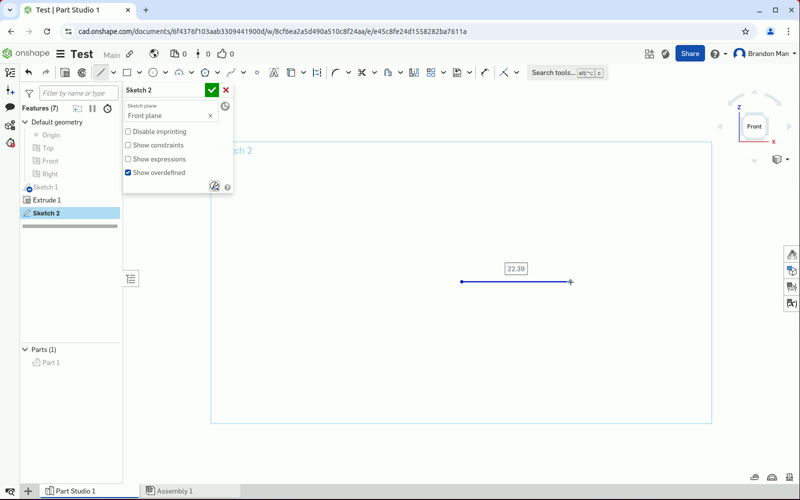
mouse_move(570, 211)
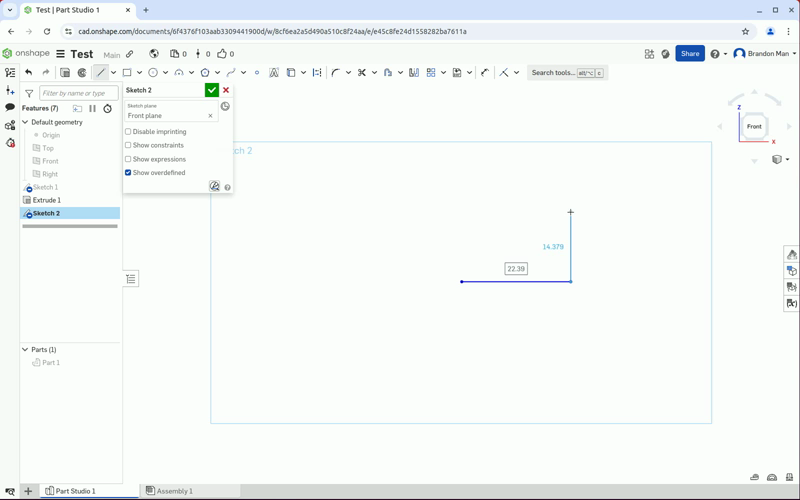
click(570, 211)
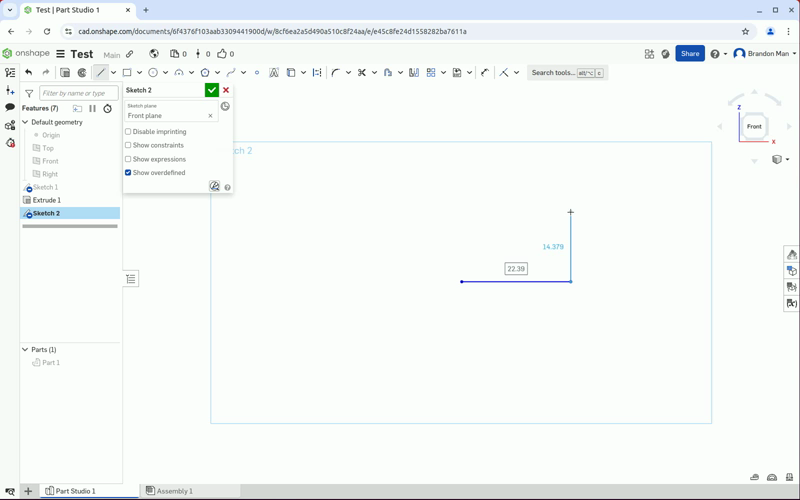
key_up(shift)
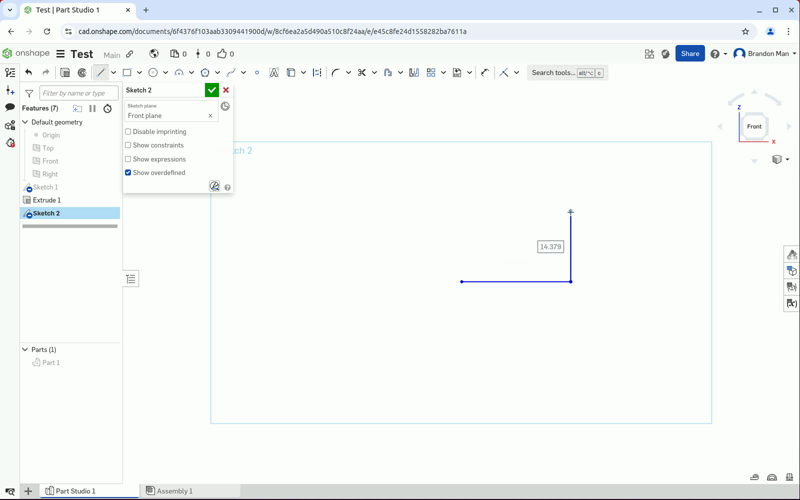
key_down(shift)
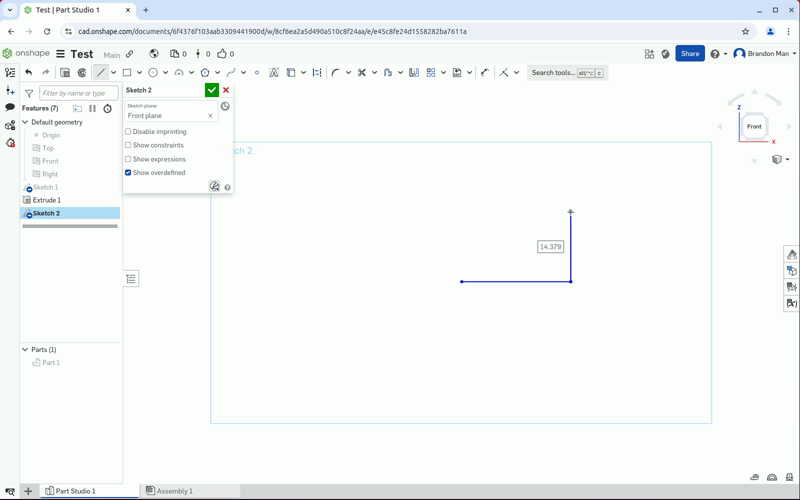
mouse_move(461, 211)
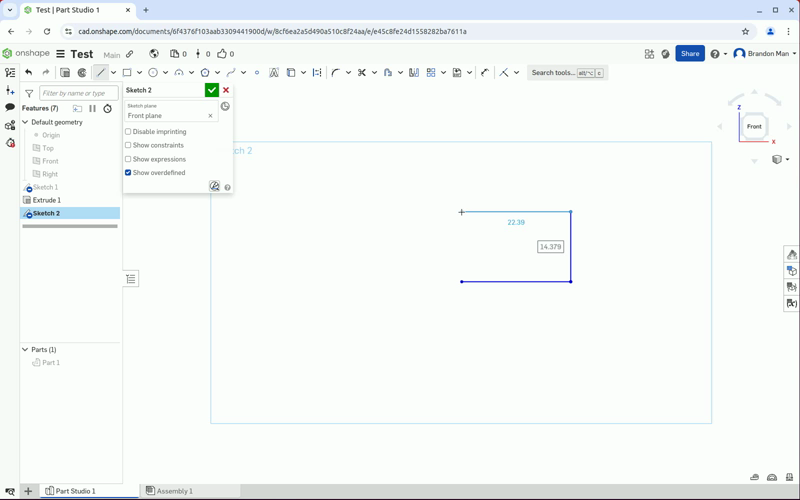
click(461, 211)
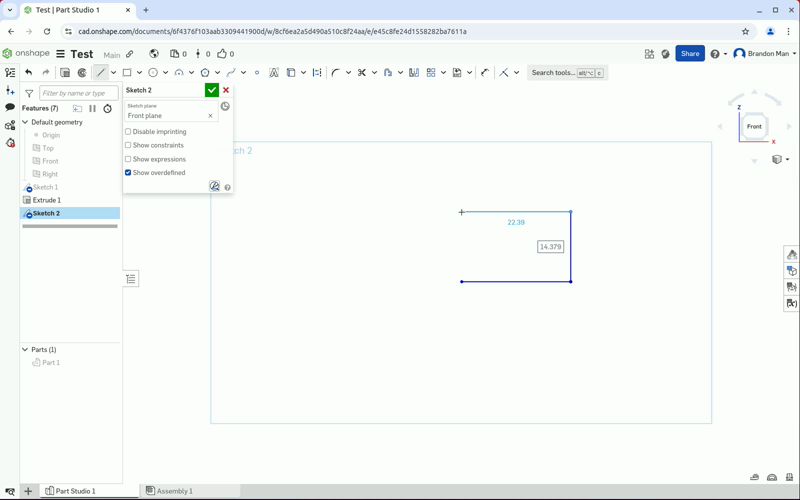
key_up(shift)
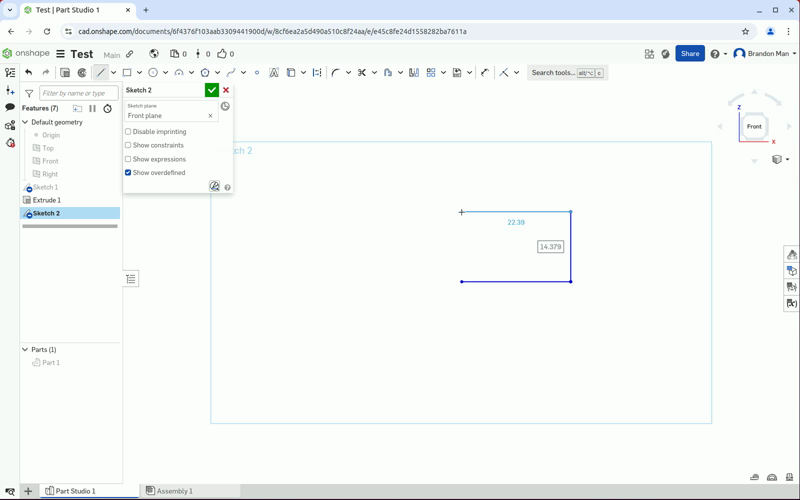
key_down(shift)
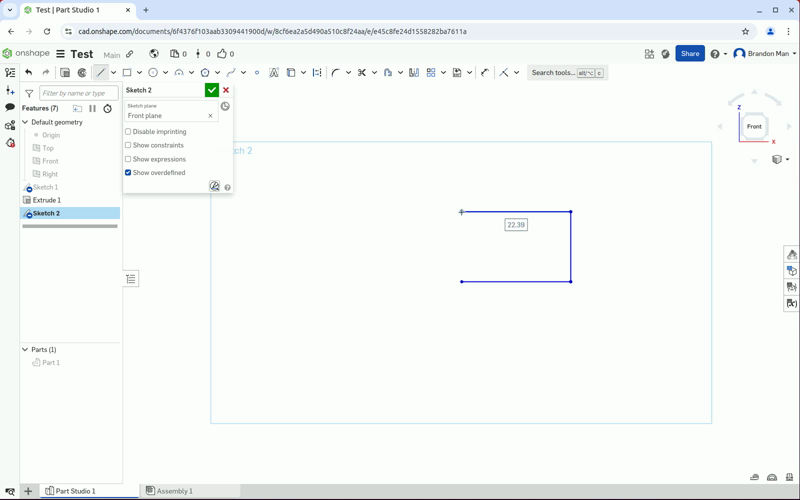
mouse_move(461, 281)
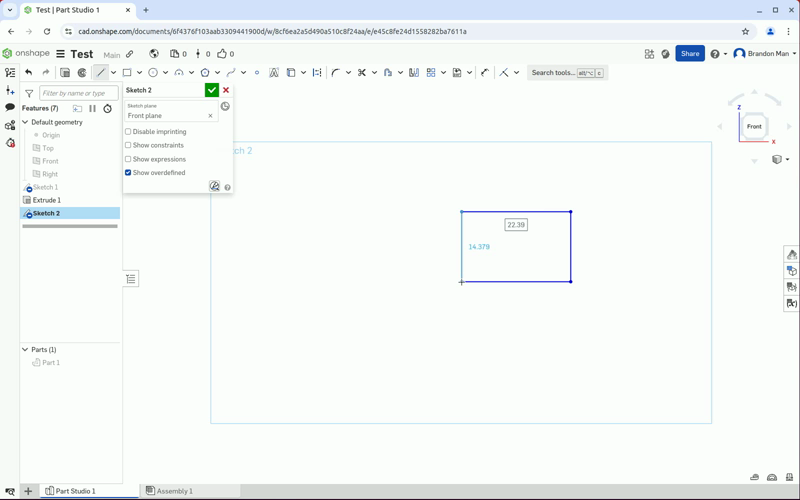
key_up(shift)
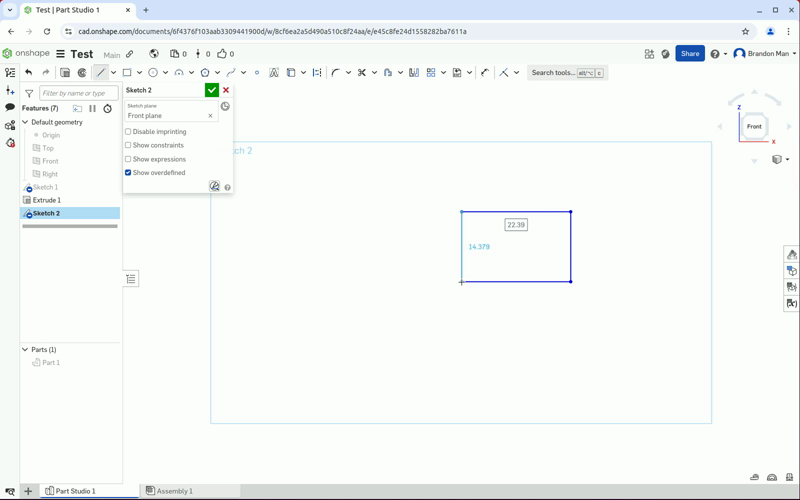
click(461, 281)
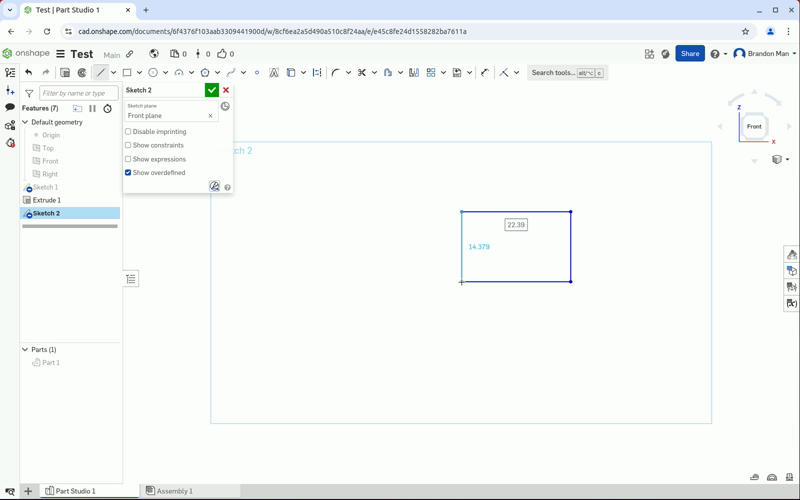
key(esc)
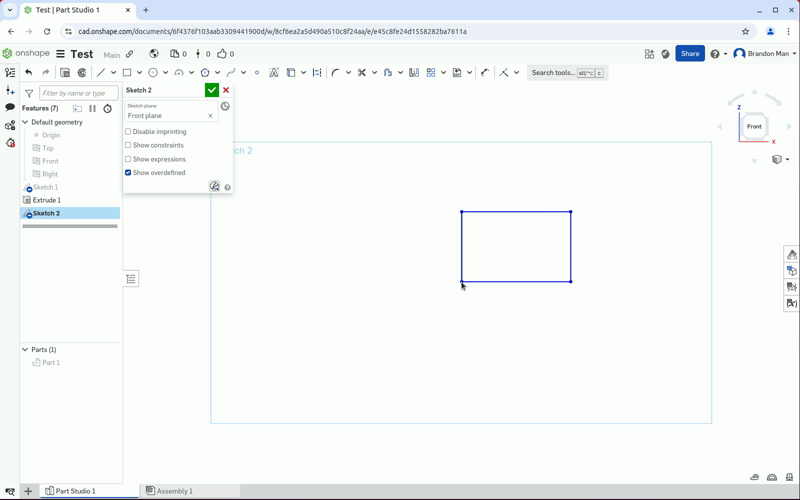
mouse_move(564, 276)
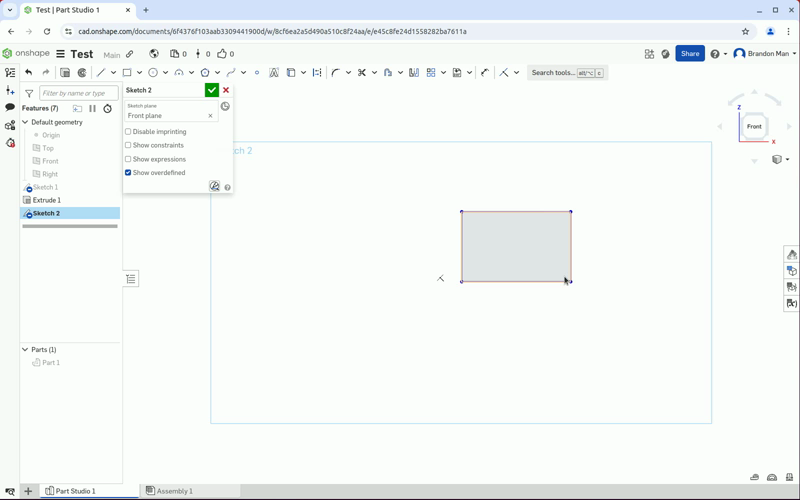
click(564, 276)
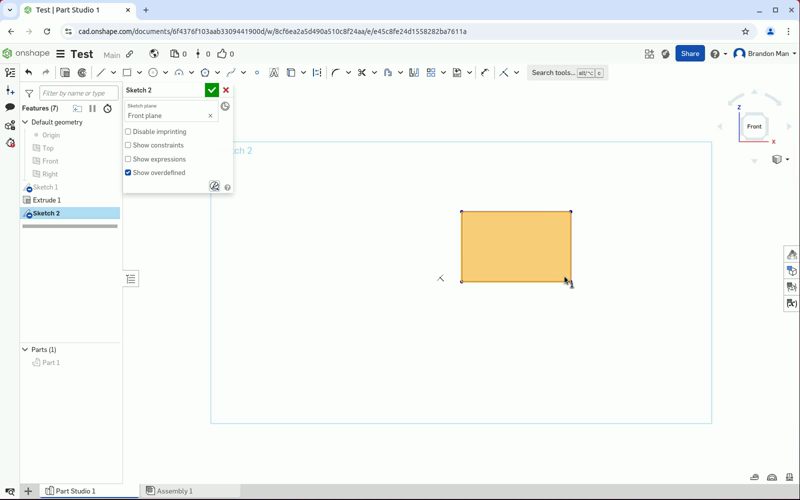
mouse_move(73, 352)
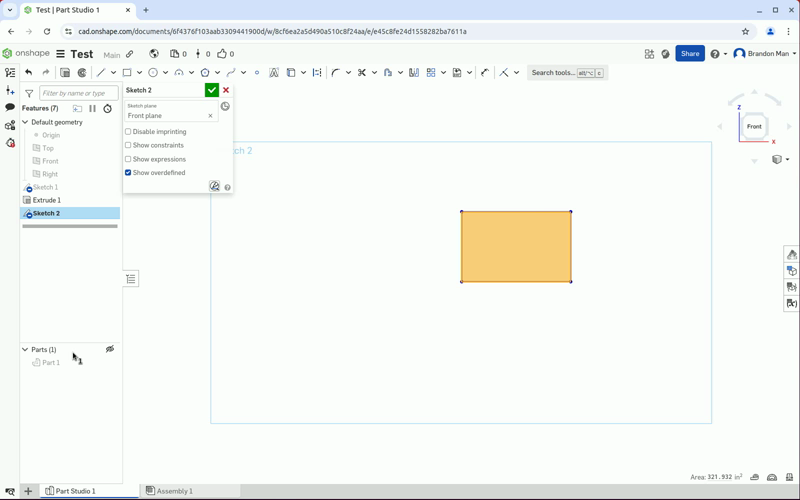
key(shift+y)
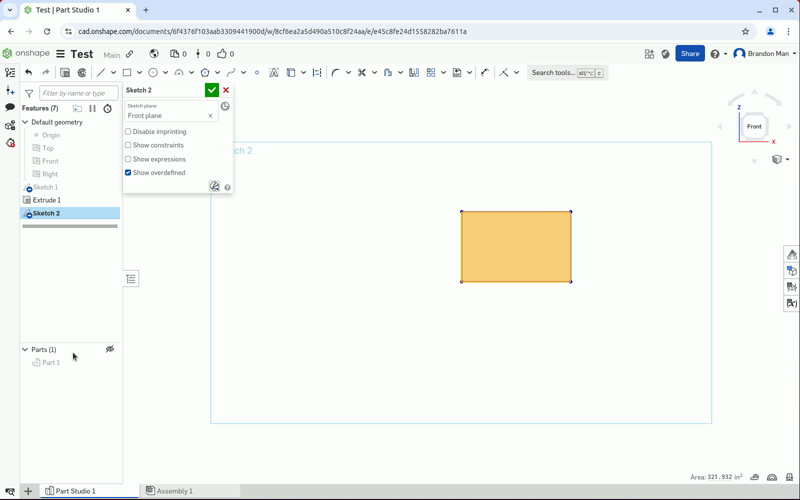
key(shift+e)
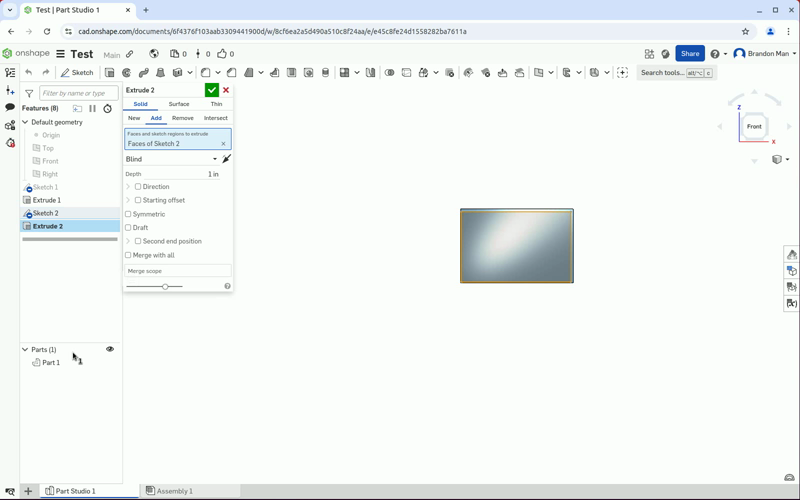
mouse_move(143, 106)
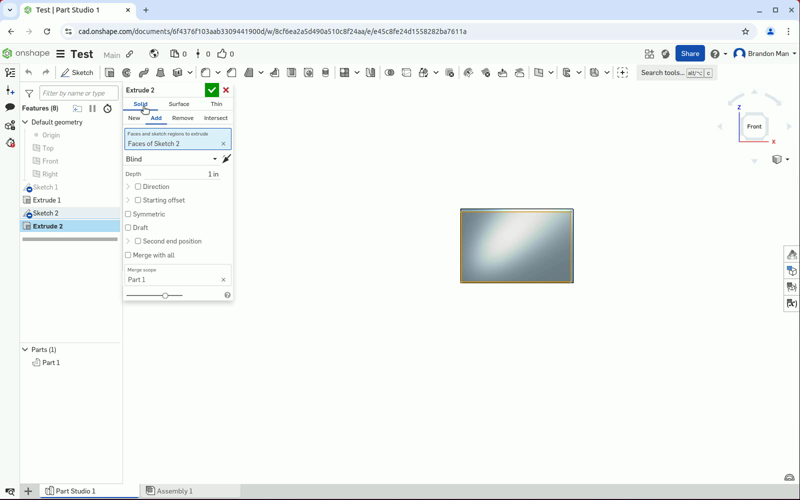
click(143, 106)
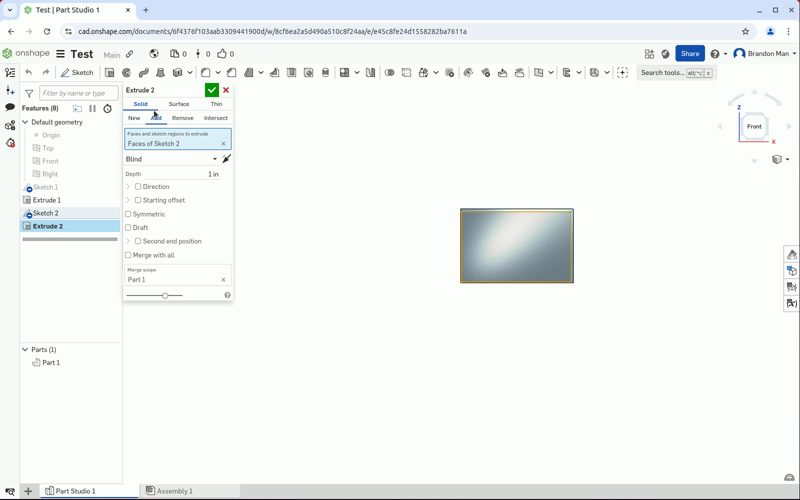
mouse_move(186, 120)
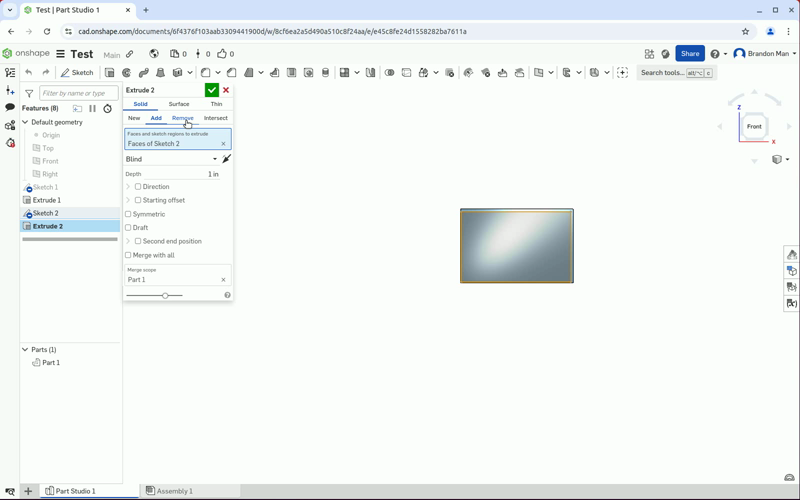
click(186, 120)
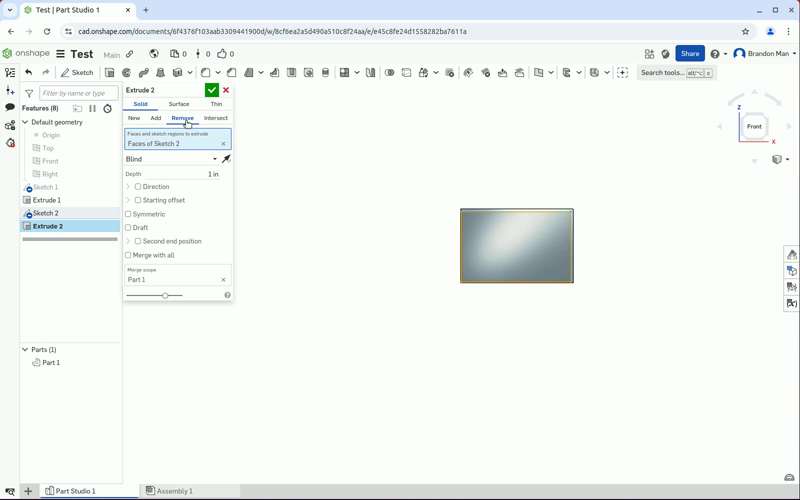
key(tab, 4)
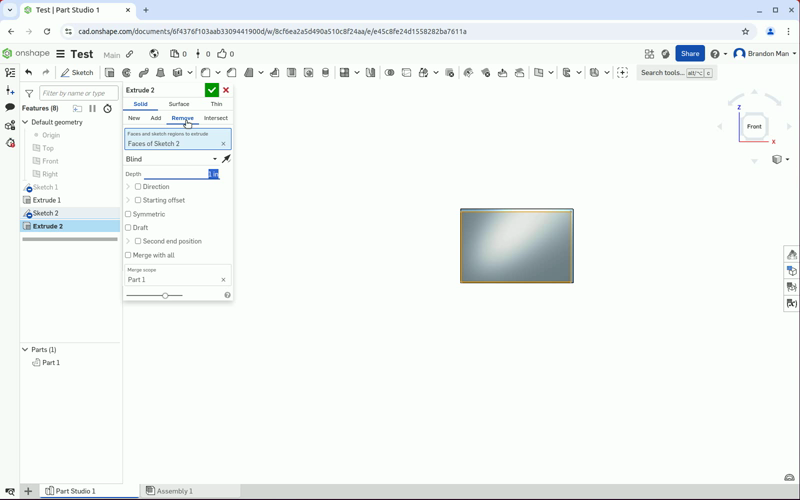
text(0.481)
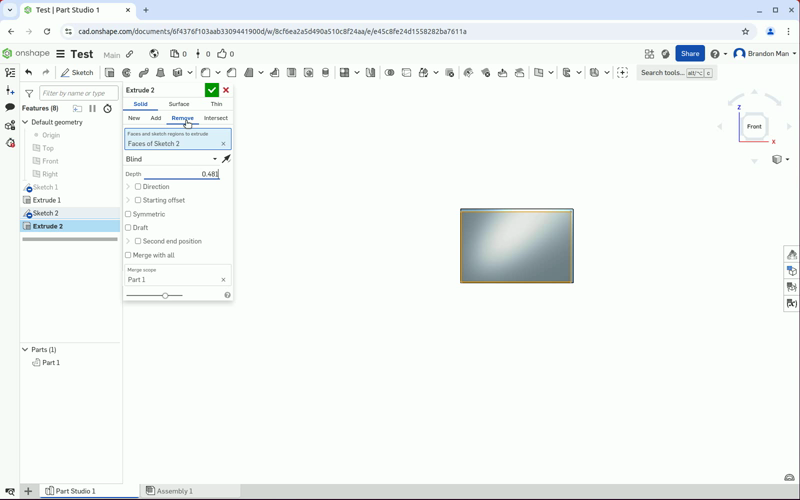
key(tab, 6)
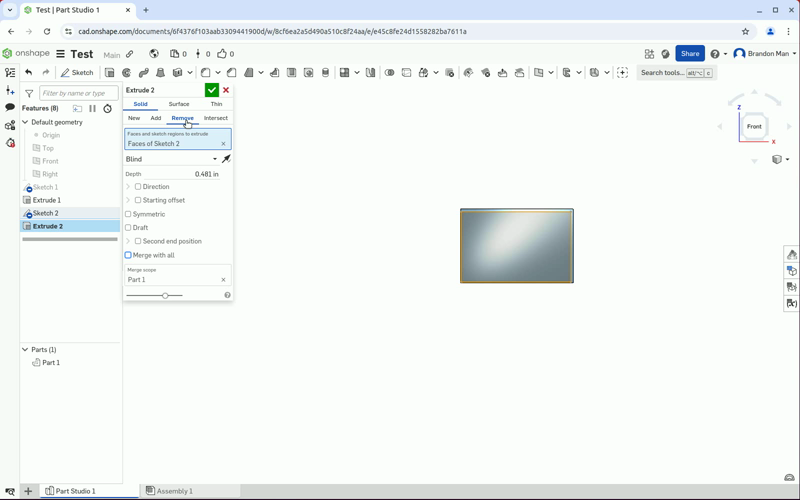
key(space)
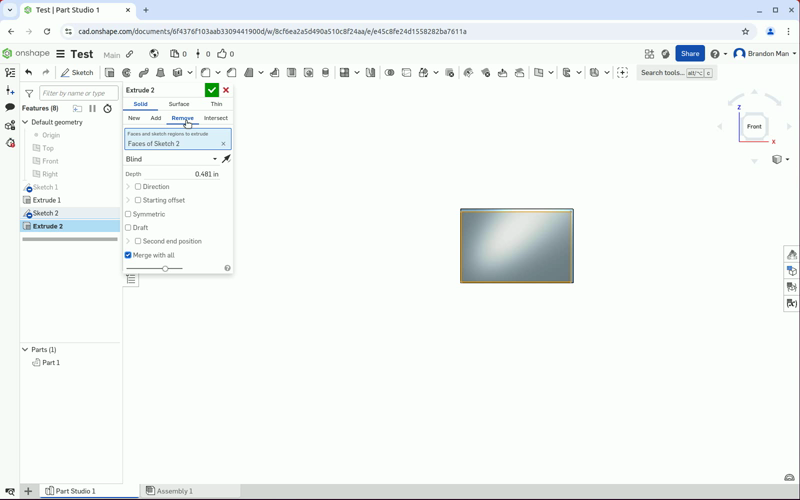
key(enter)
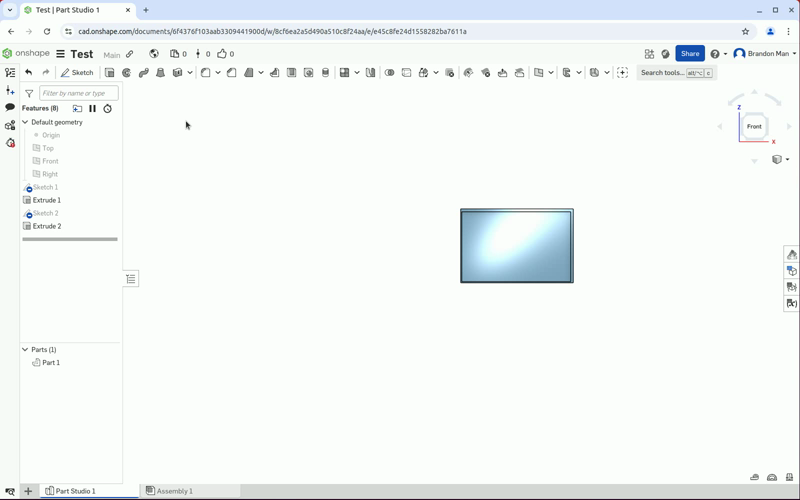
key(shift+h)
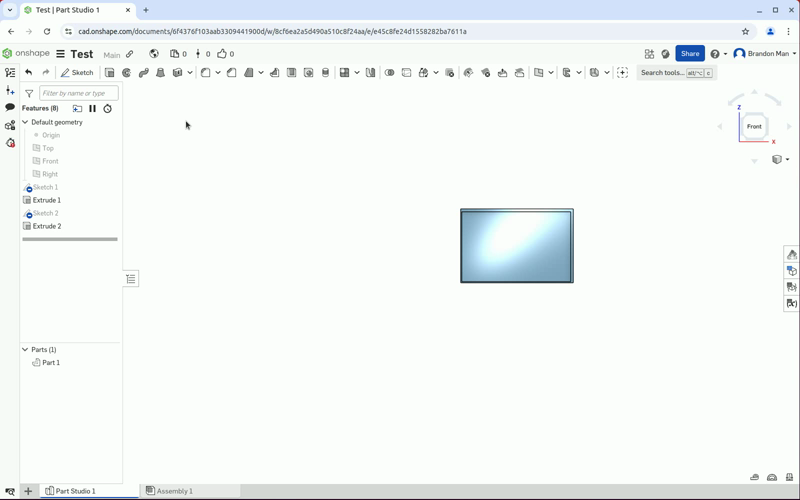
key(shift+h)
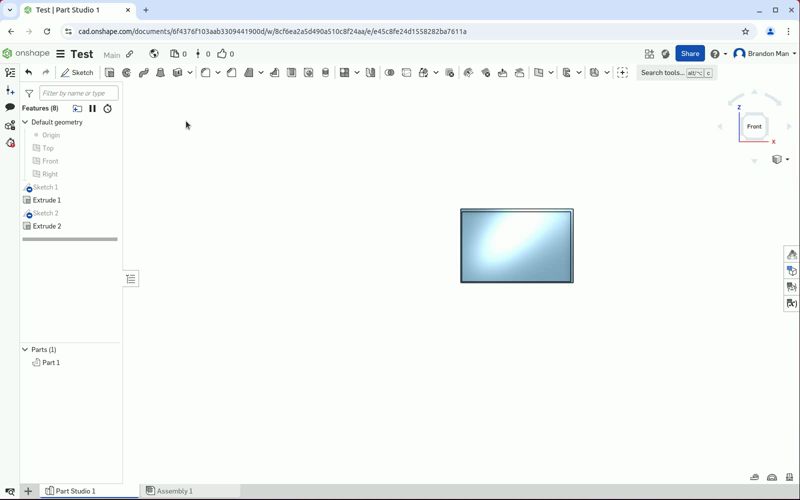
key(shift+7)
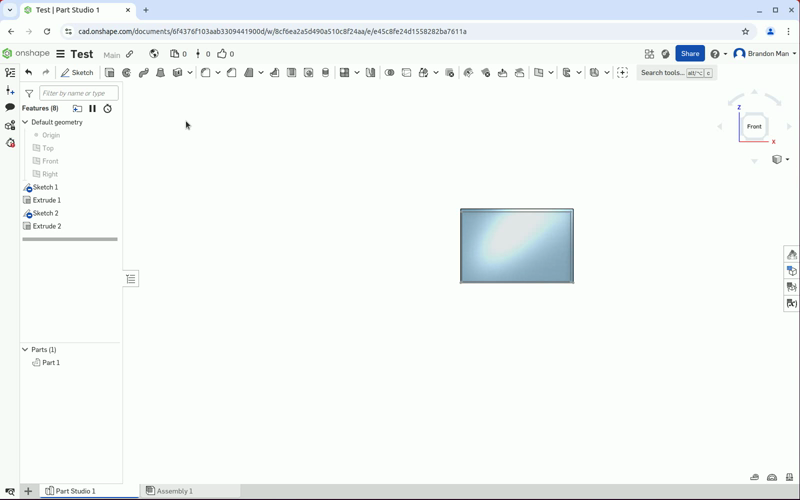
key(left, 2)
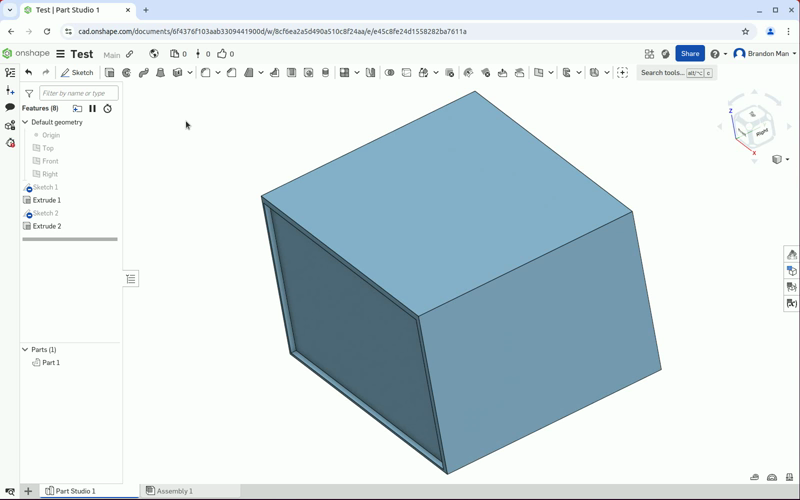
key(down, 2)
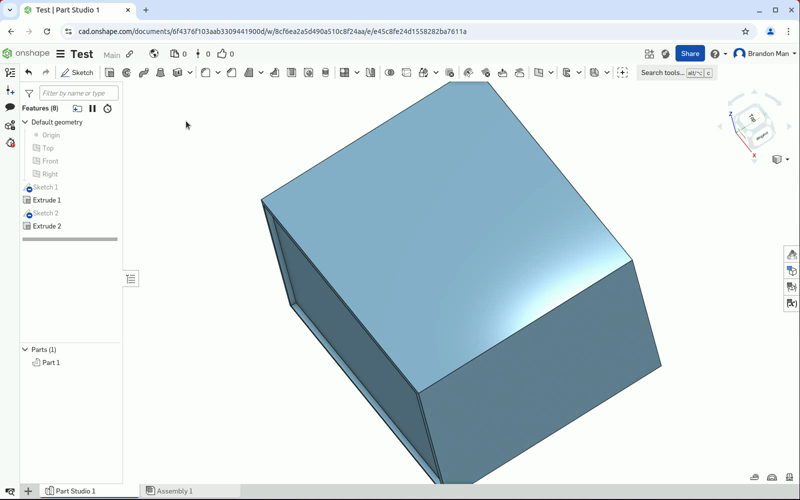
key(up, 2)
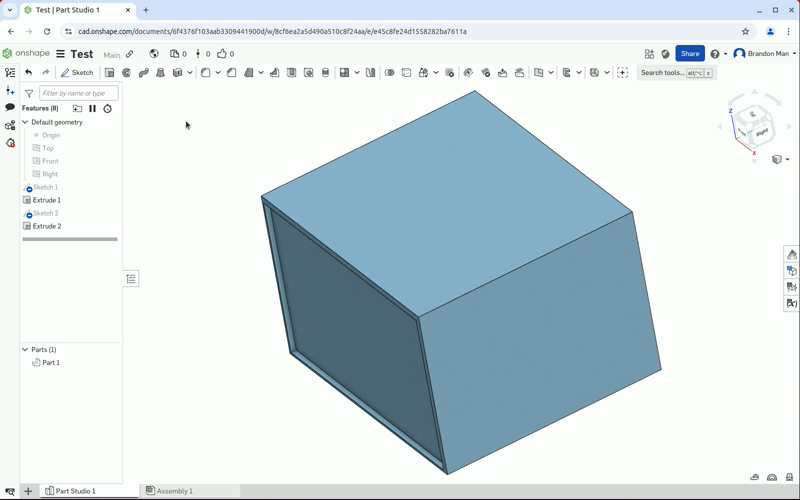
key(right, 2)
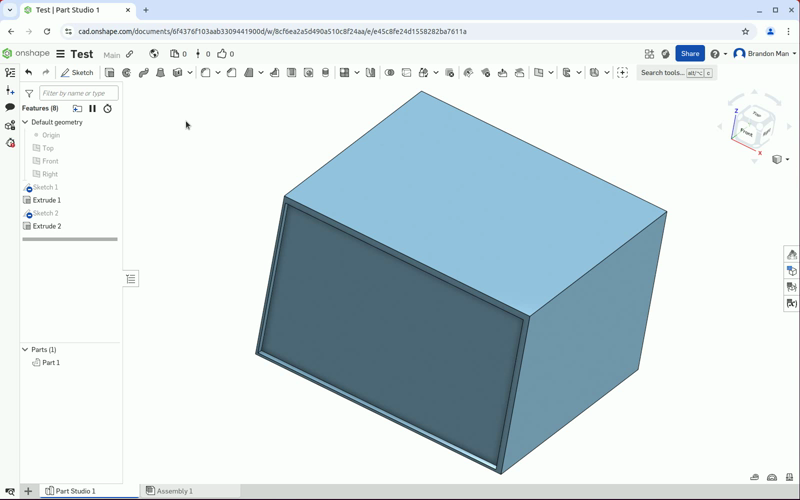
mouse_move(73, 189)
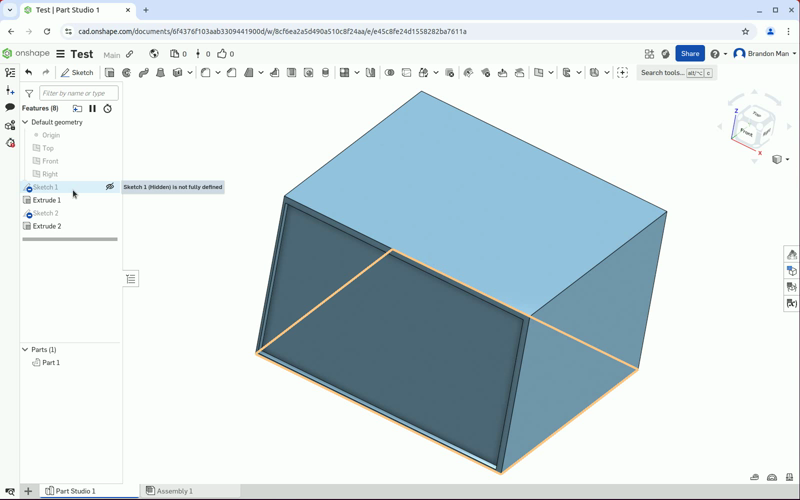
click(73, 189)